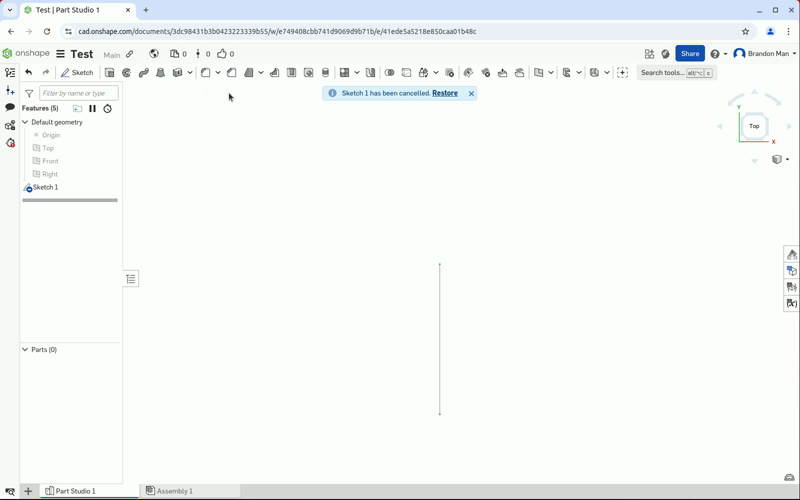
key(shift+h)
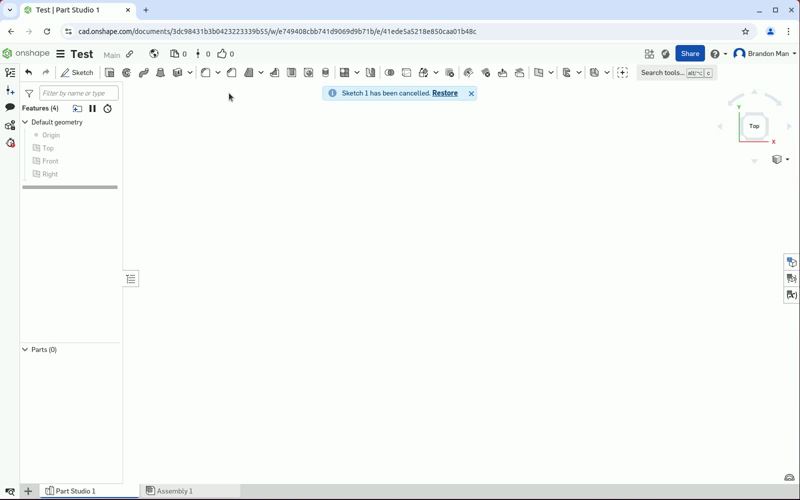
mouse_move(73, 352)
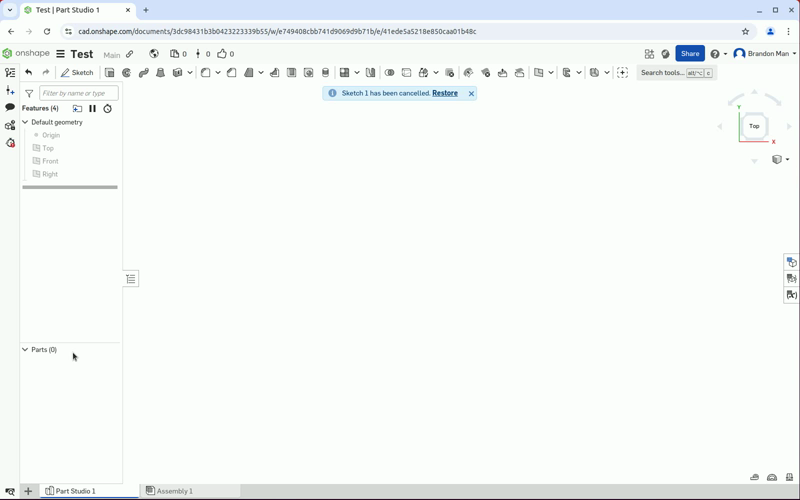
key(y)
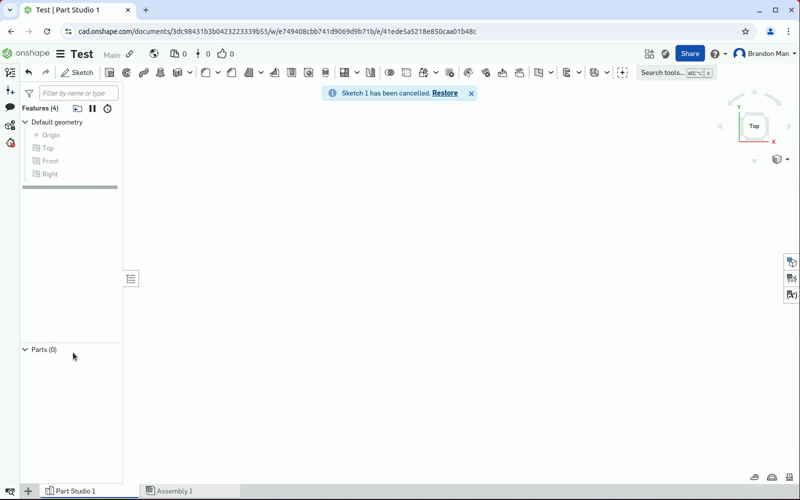
key(shift+p)
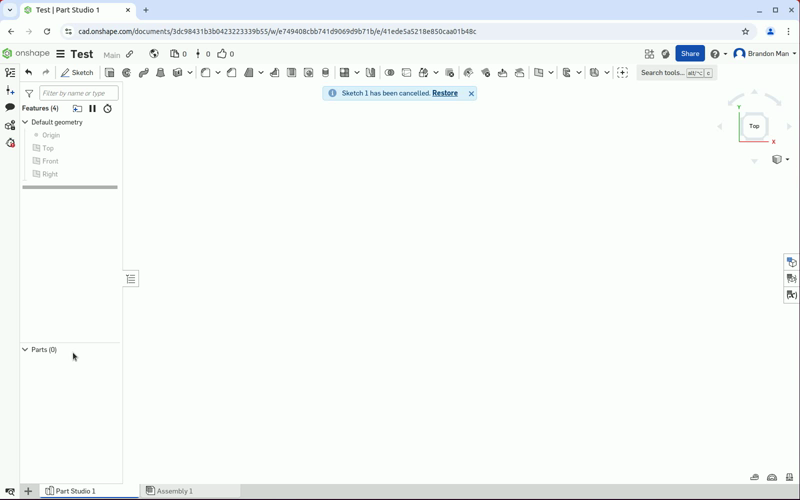
key(space)
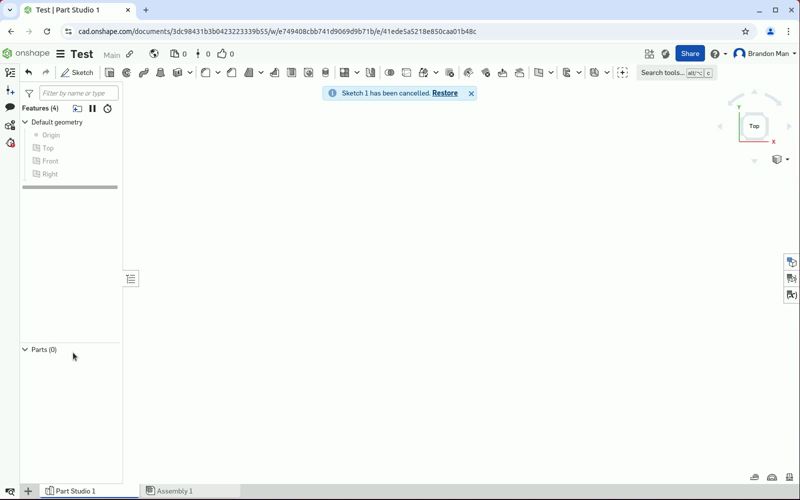
key_down(shift)
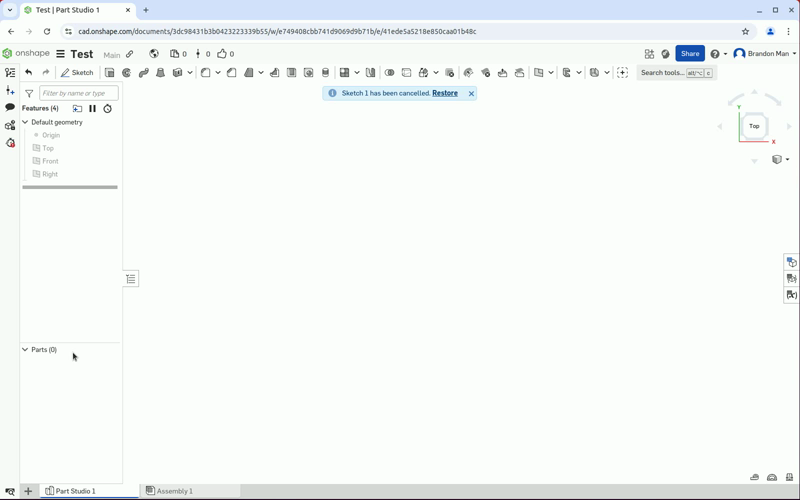
key(up)
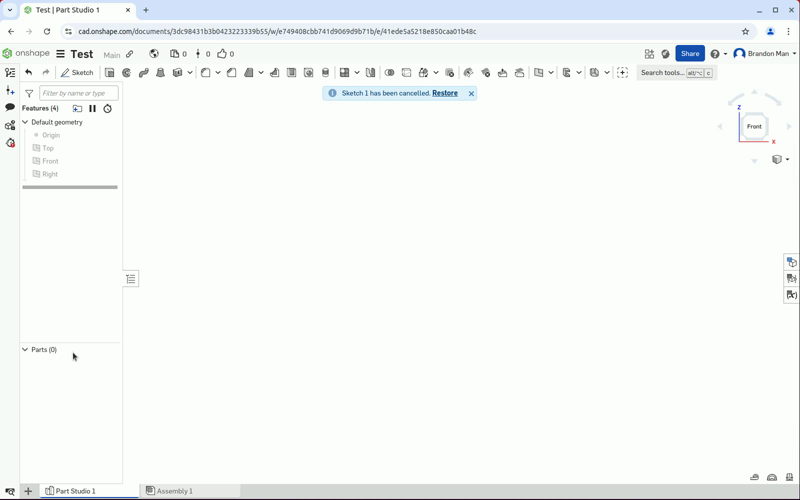
key_up(shift)
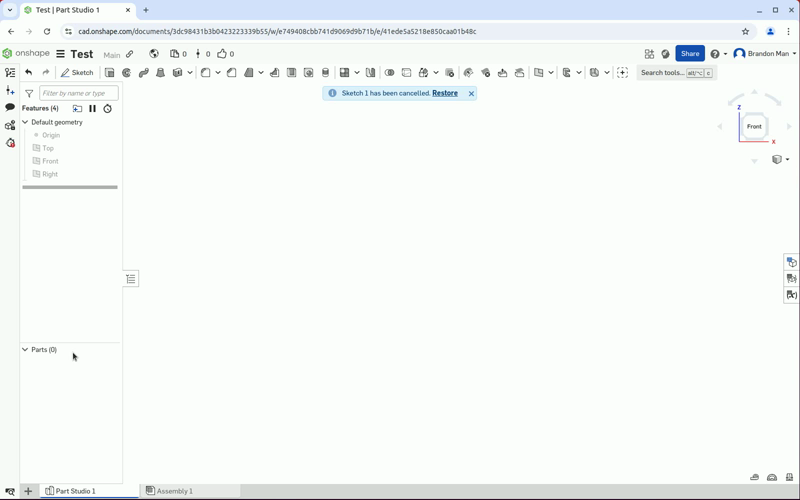
mouse_move(73, 352)
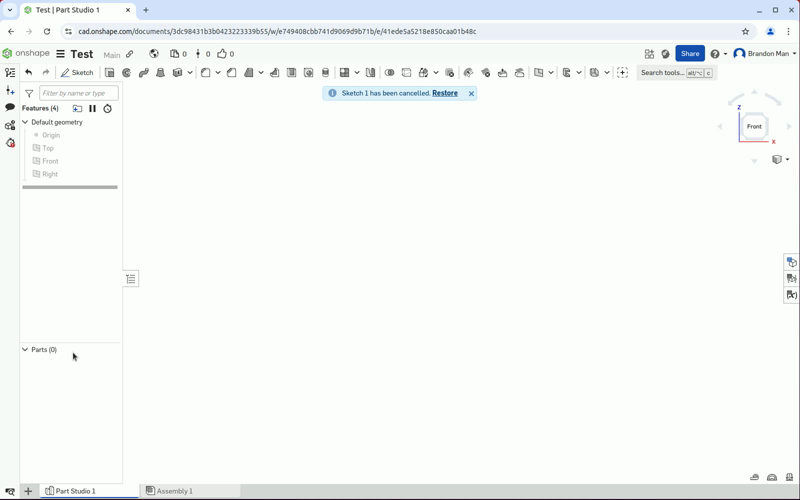
key(shift+y)
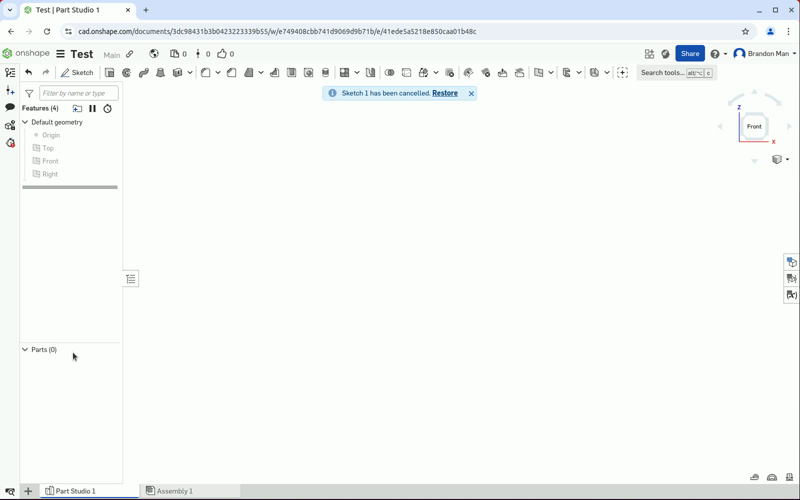
key(shift+s)
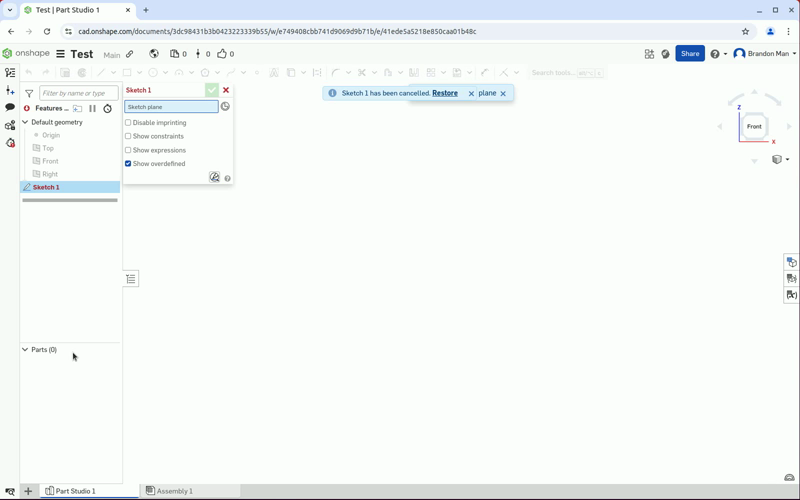
mouse_move(73, 163)
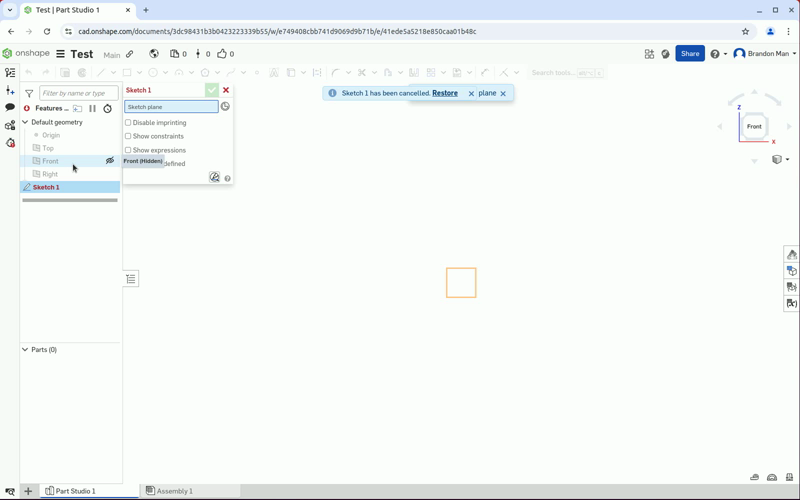
click(73, 163)
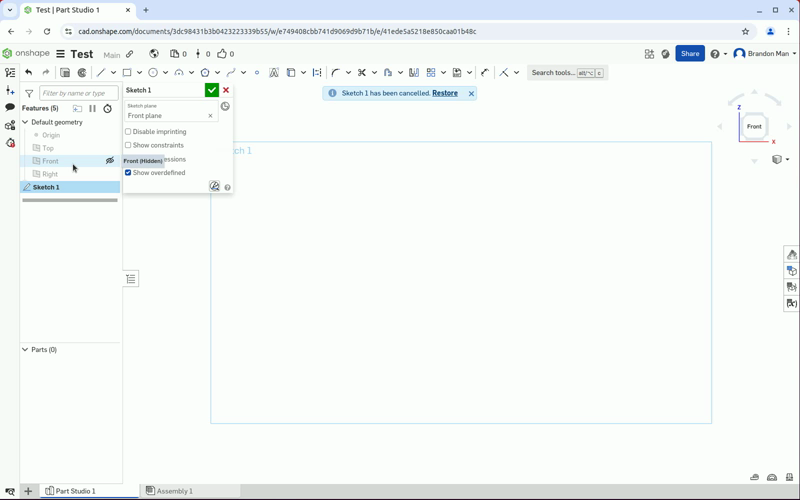
mouse_move(73, 352)
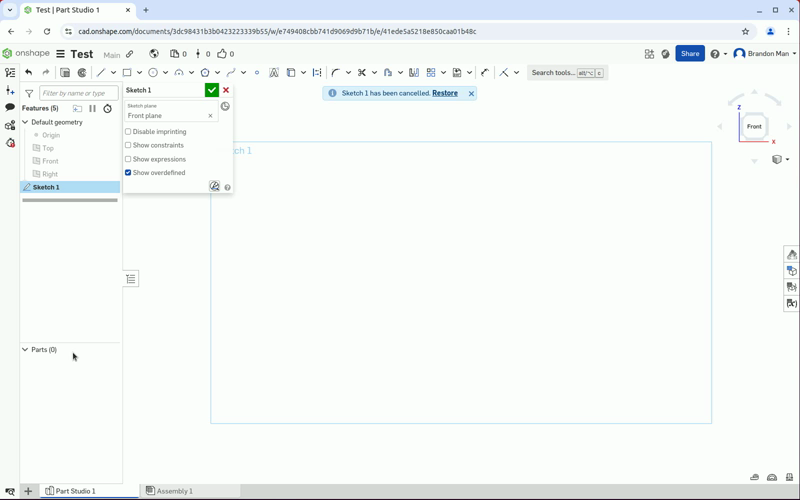
key(y)
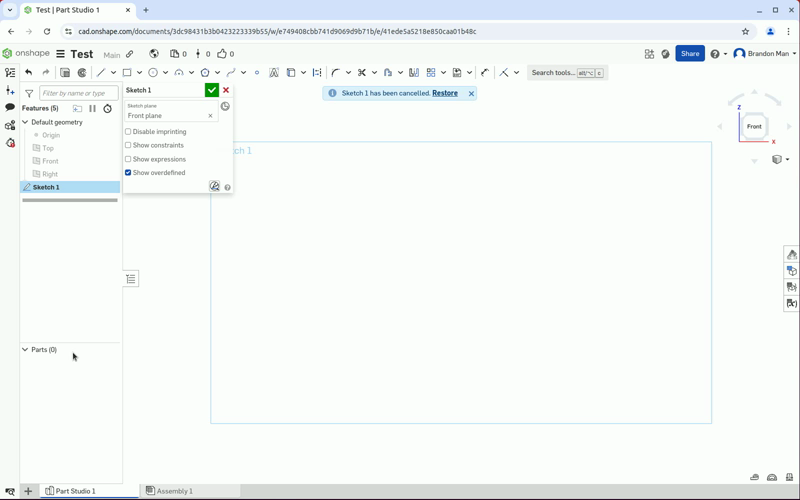
key(c)
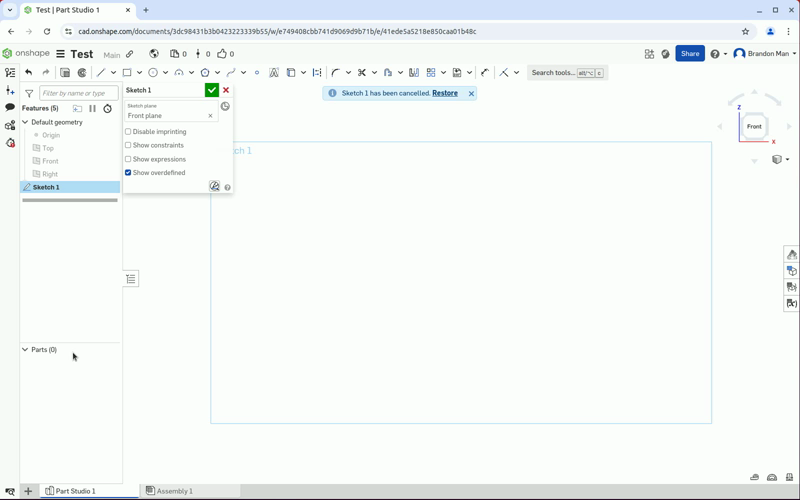
key_down(shift)
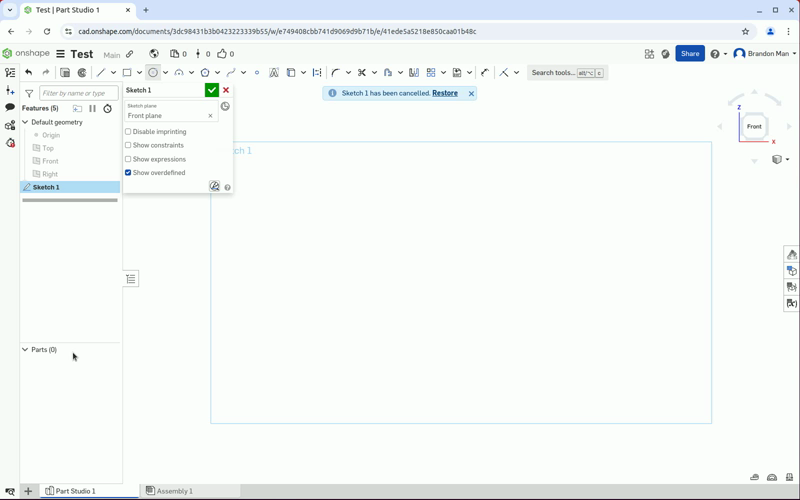
mouse_move(461, 282)
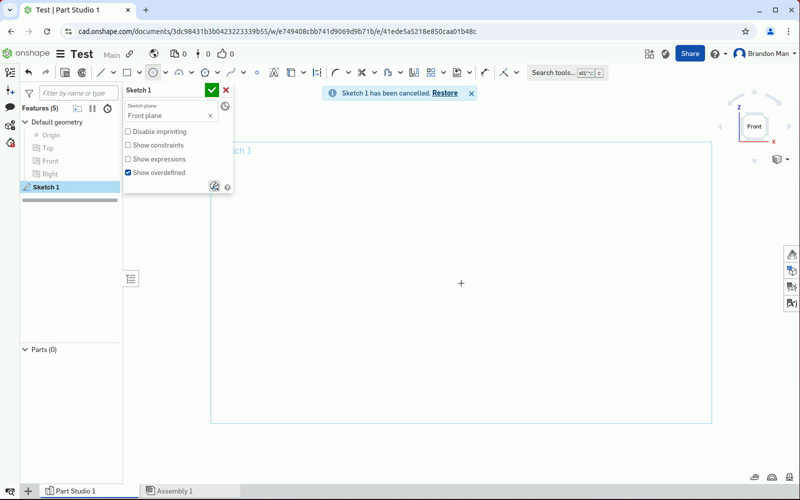
click(461, 282)
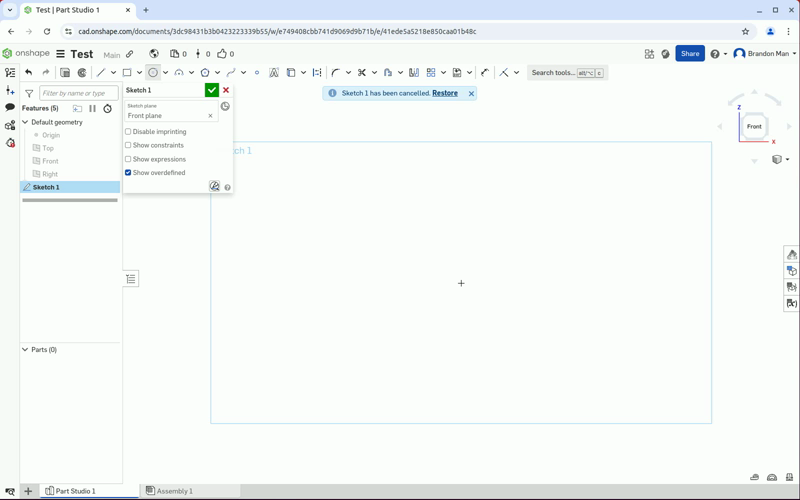
key_up(shift)
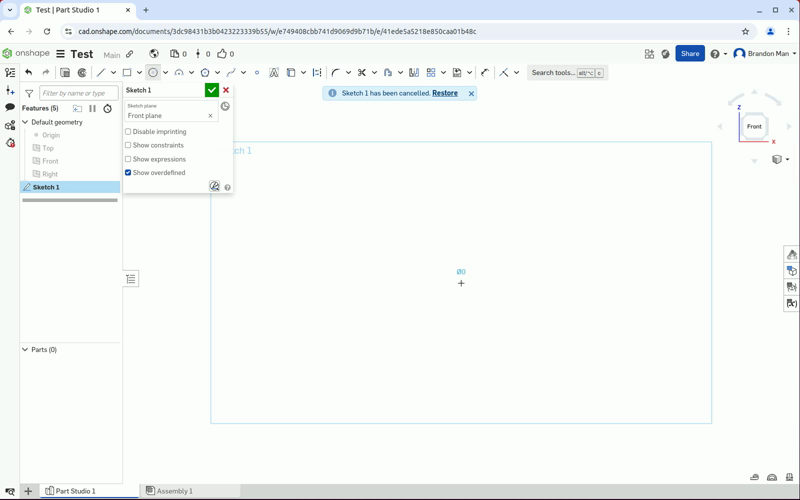
mouse_move(495, 282)
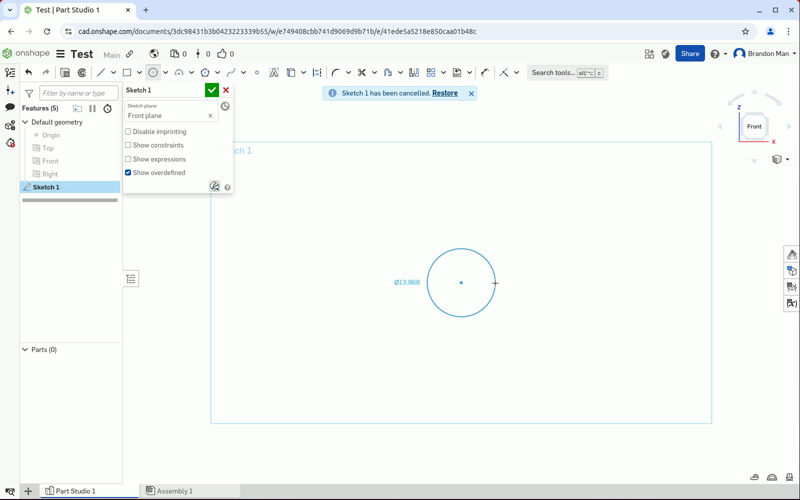
click(495, 282)
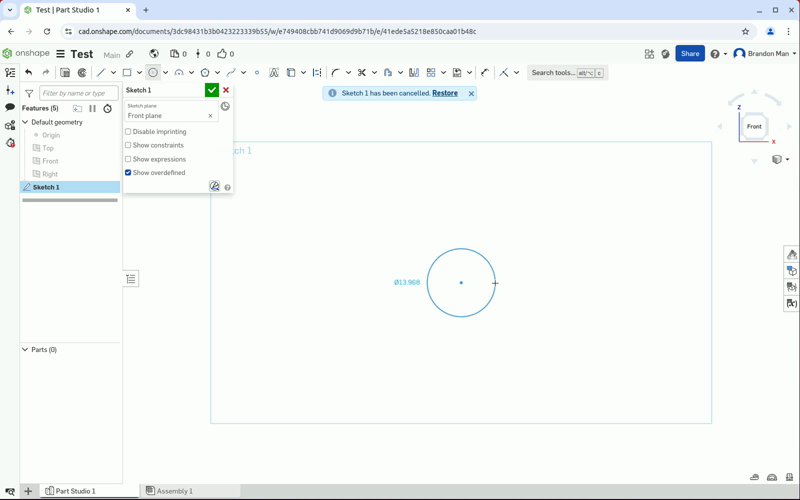
key(esc)
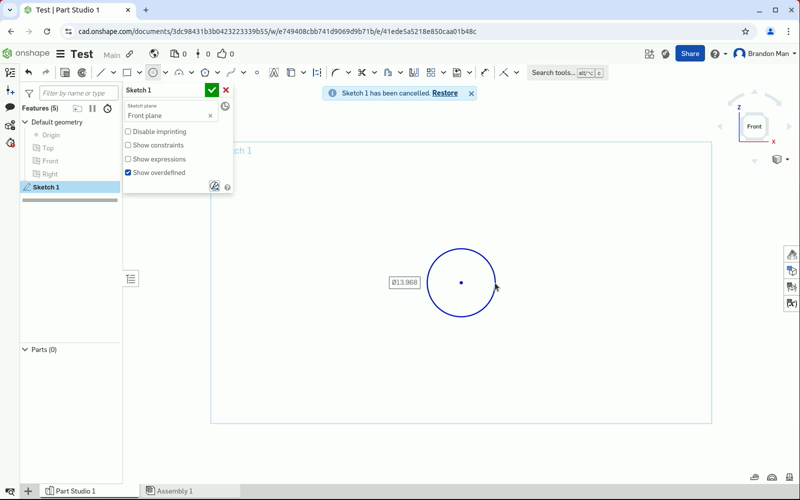
key(c)
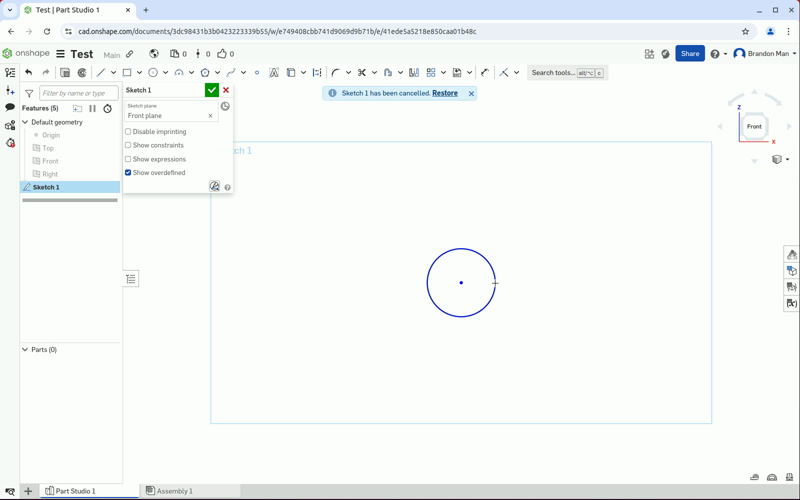
key_down(shift)
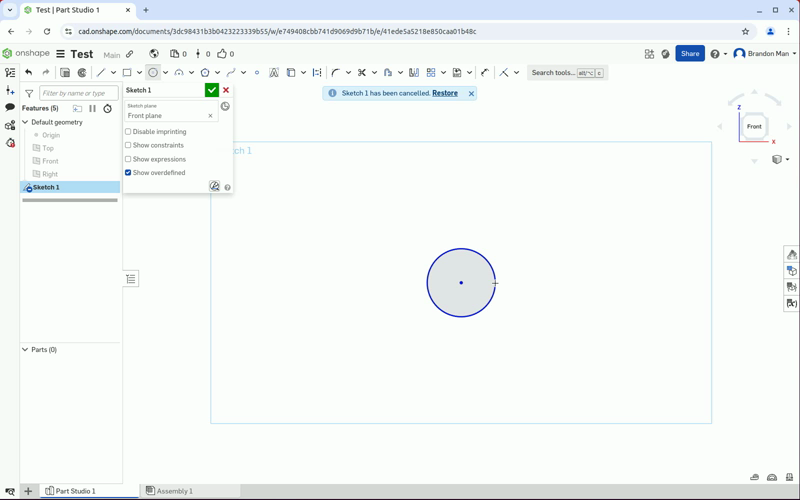
mouse_move(461, 282)
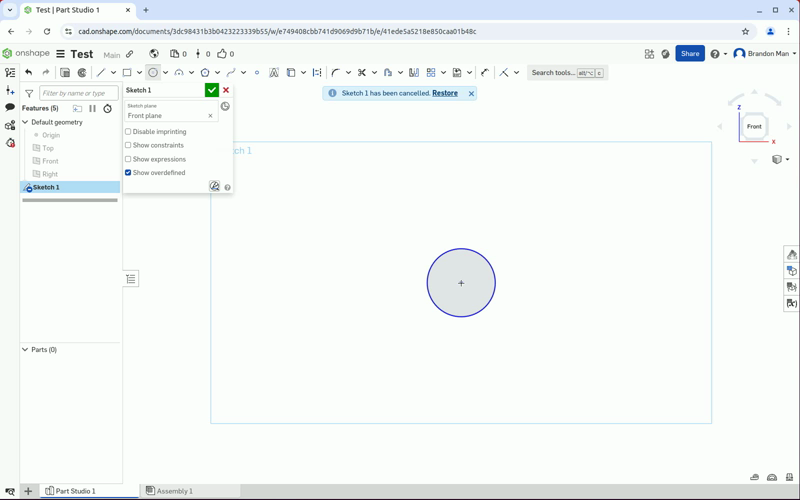
click(461, 282)
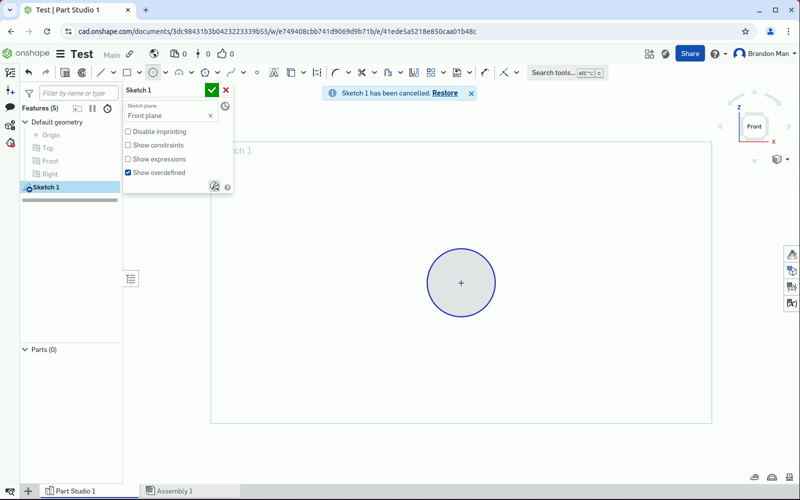
key_up(shift)
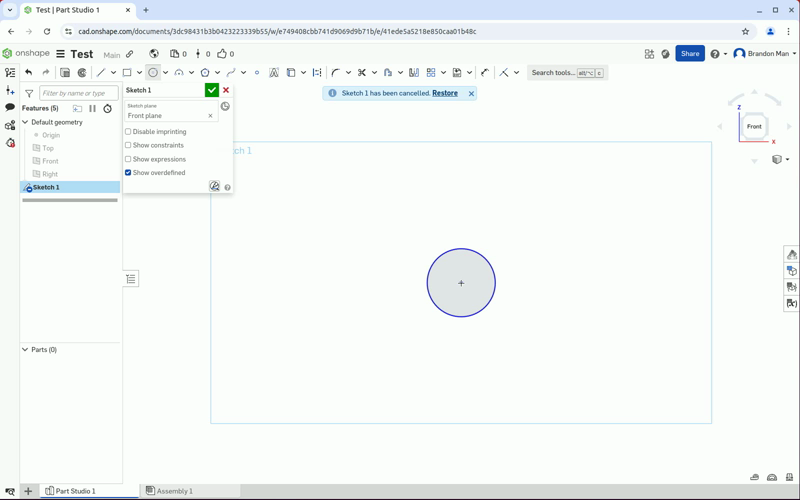
mouse_move(484, 282)
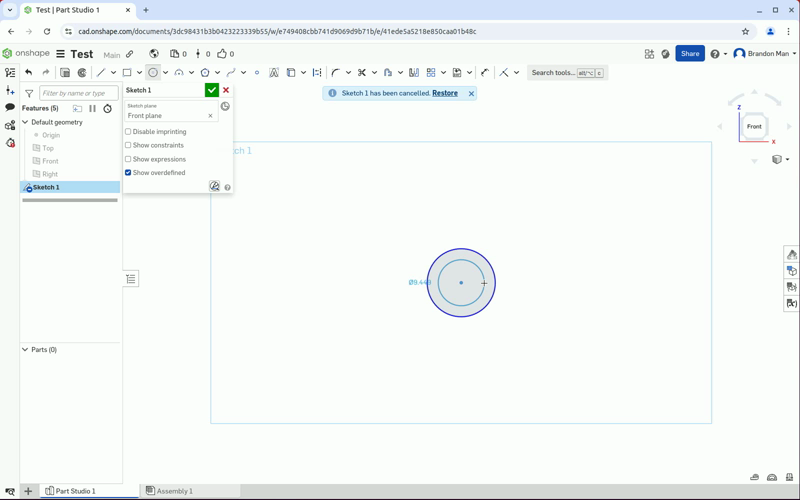
click(484, 282)
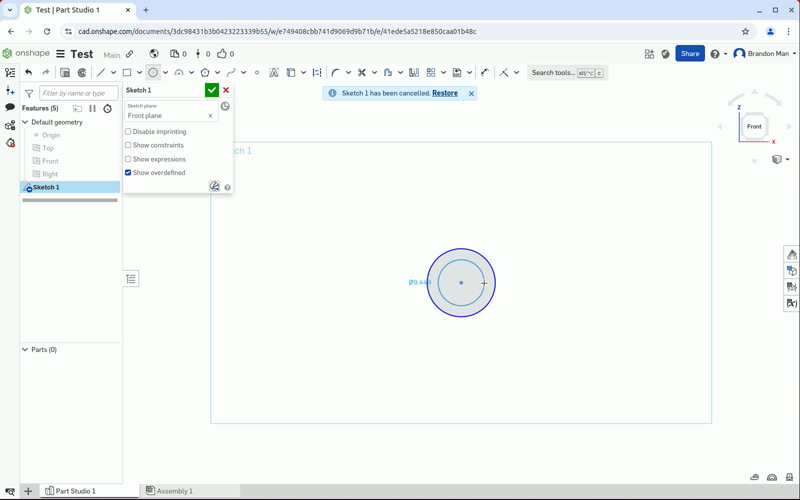
key(esc)
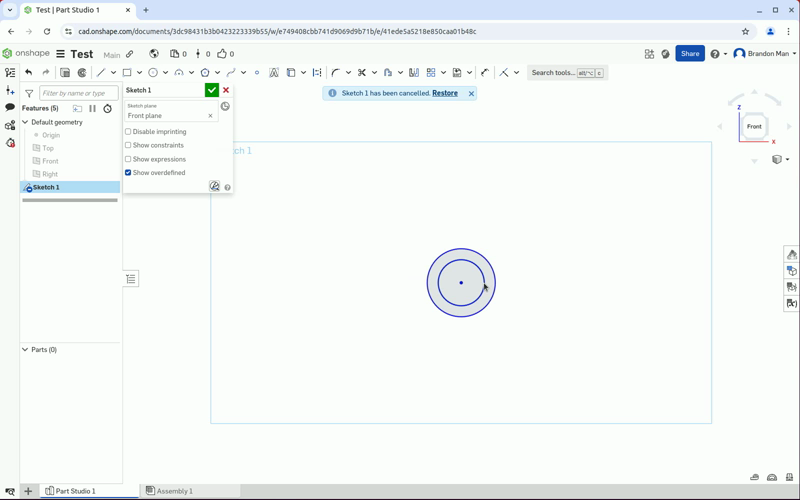
mouse_move(438, 300)
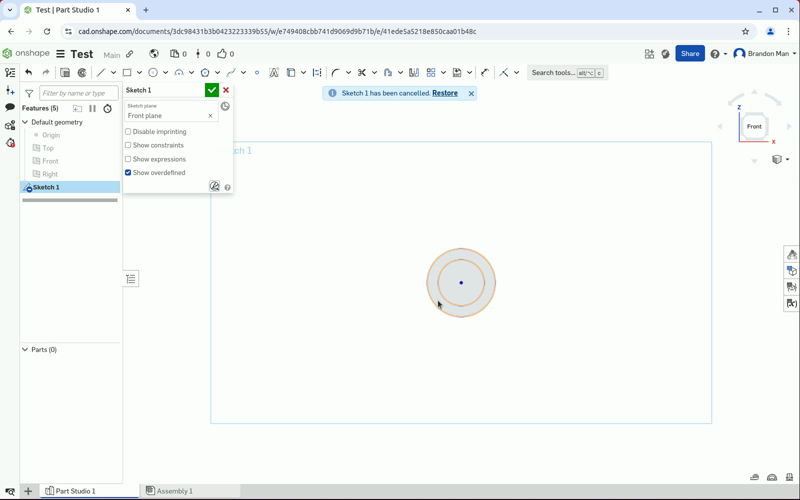
click(438, 300)
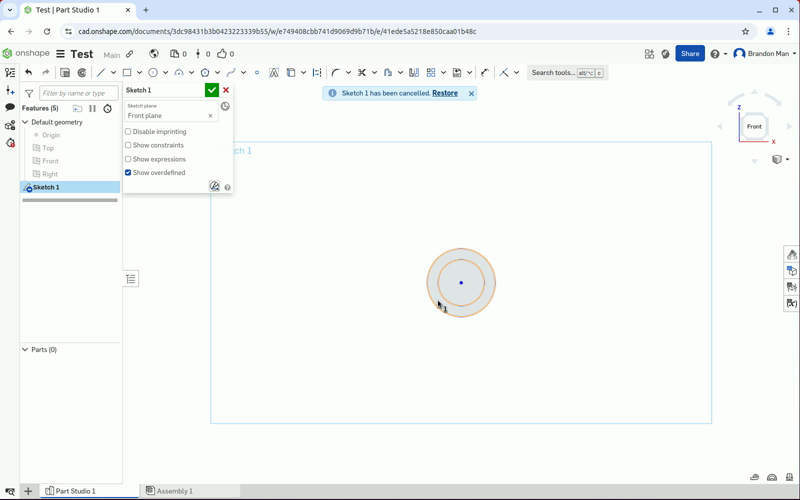
mouse_move(73, 352)
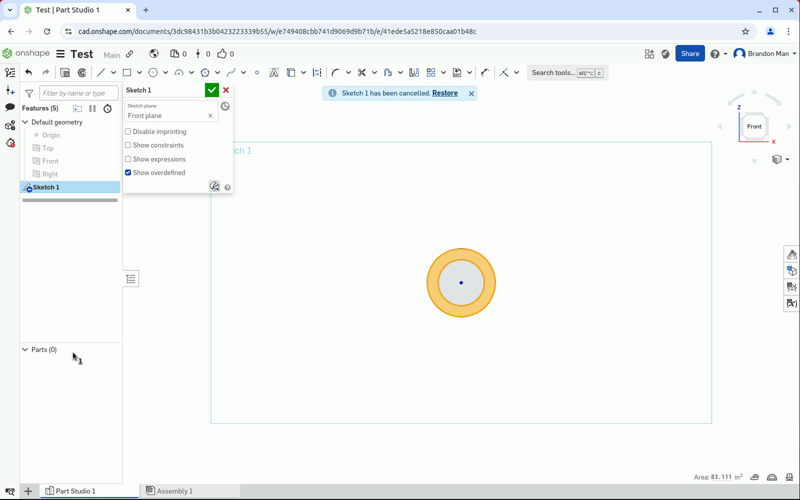
key(shift+y)
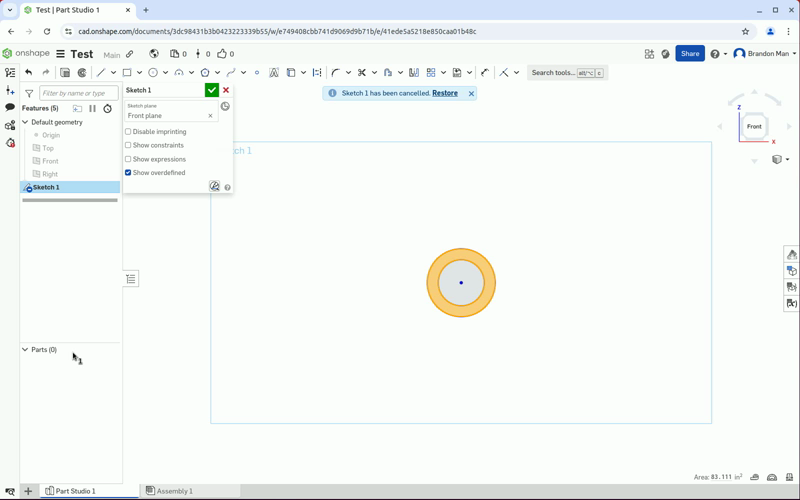
key(shift+e)
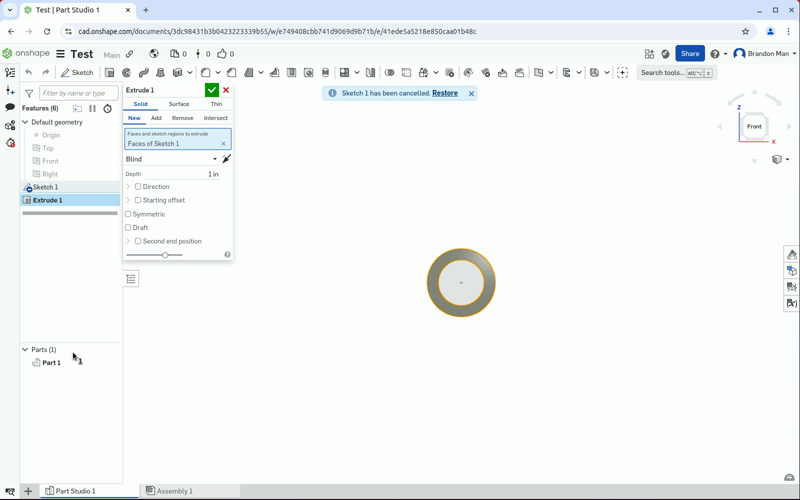
mouse_move(143, 106)
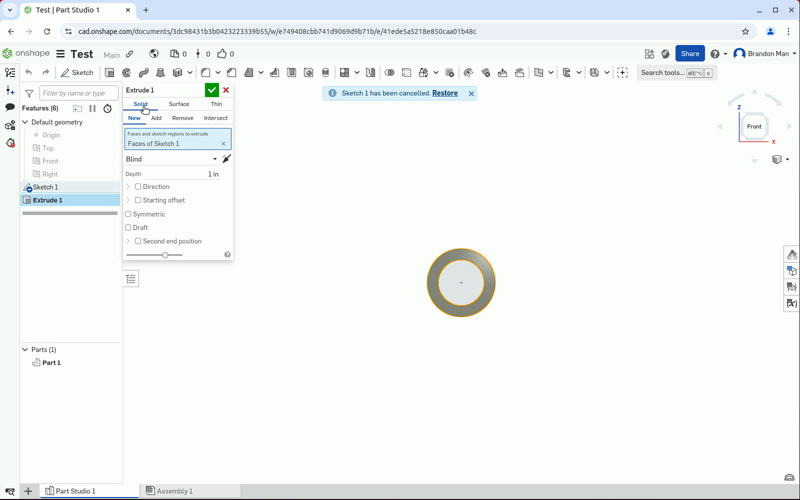
click(143, 106)
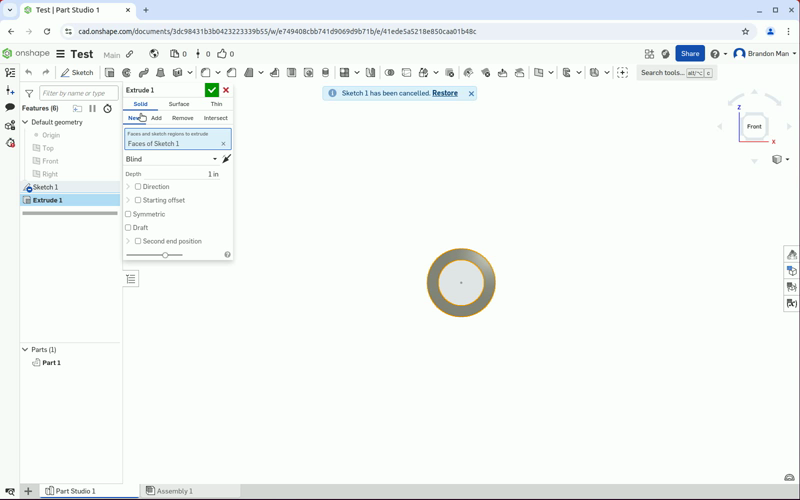
mouse_move(137, 120)
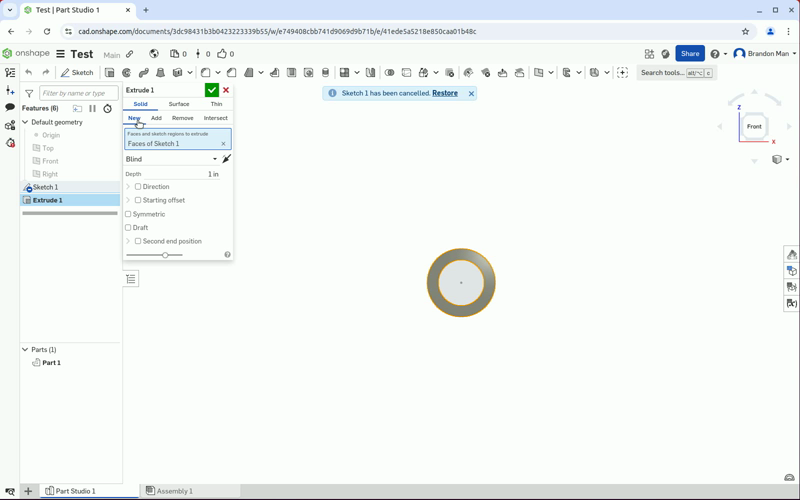
click(137, 120)
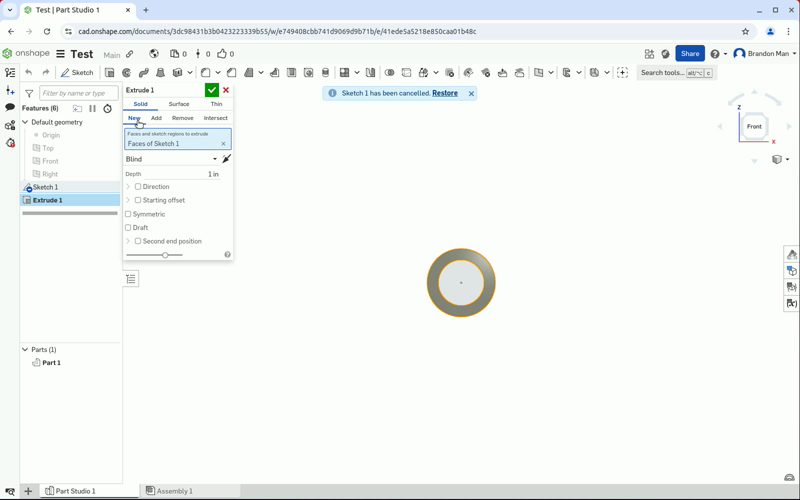
key(tab, 4)
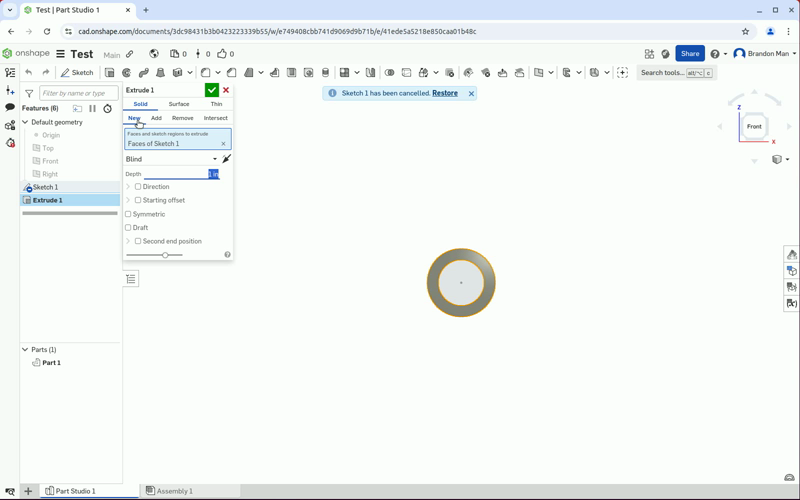
text(46.216)
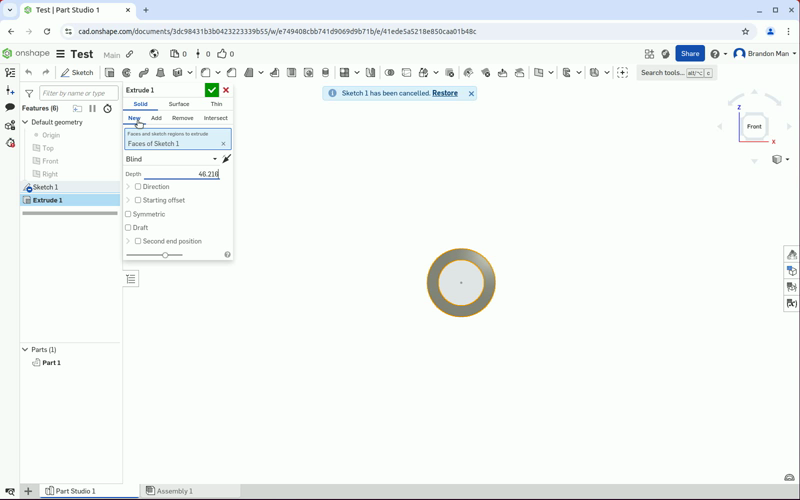
key(tab, 3)
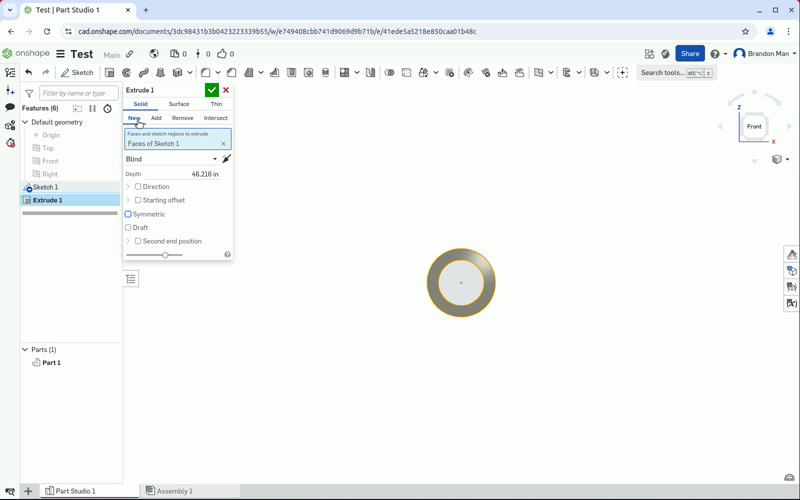
key(space)
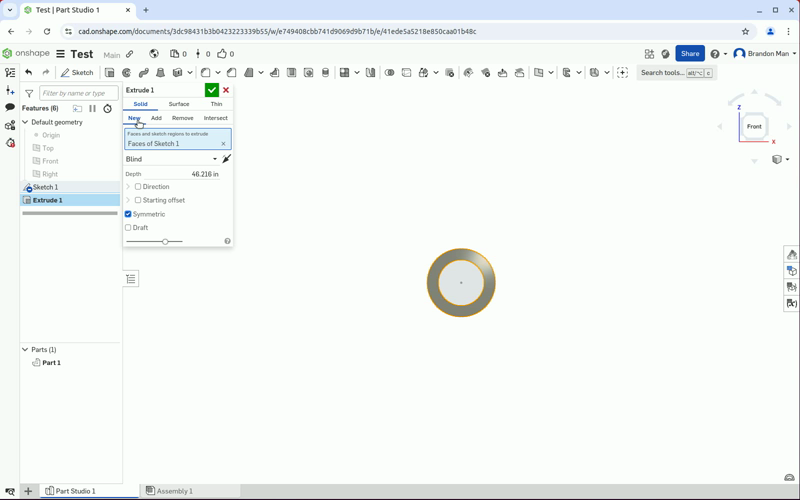
key(enter)
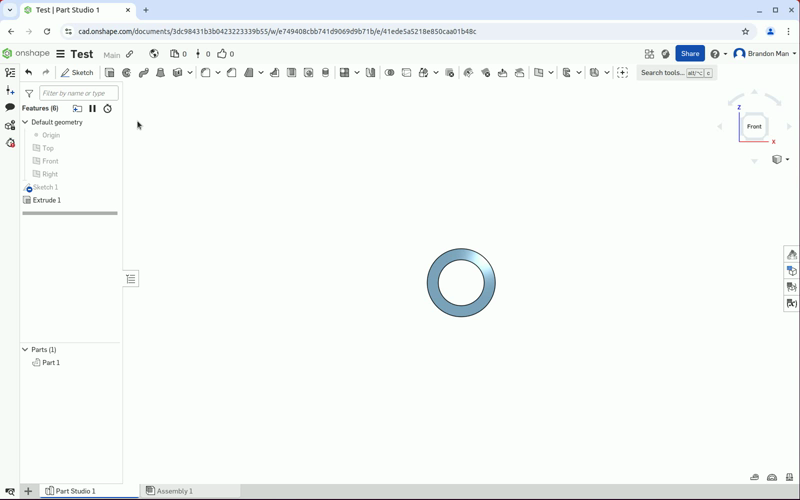
key(shift+h)
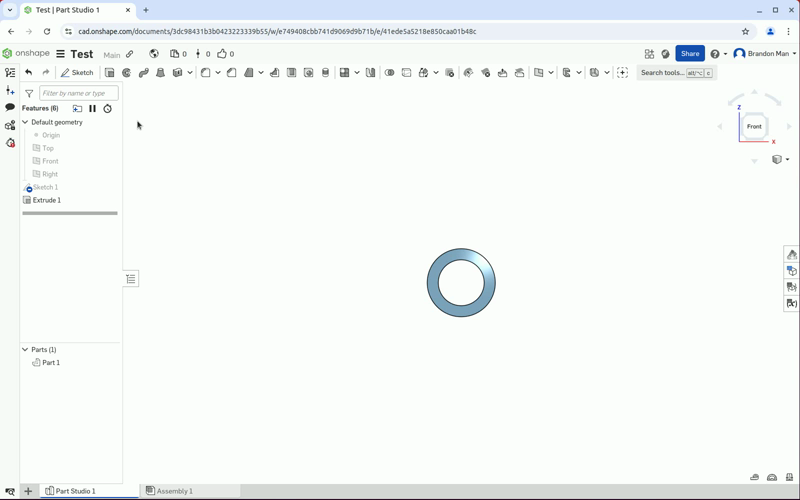
key(shift+h)
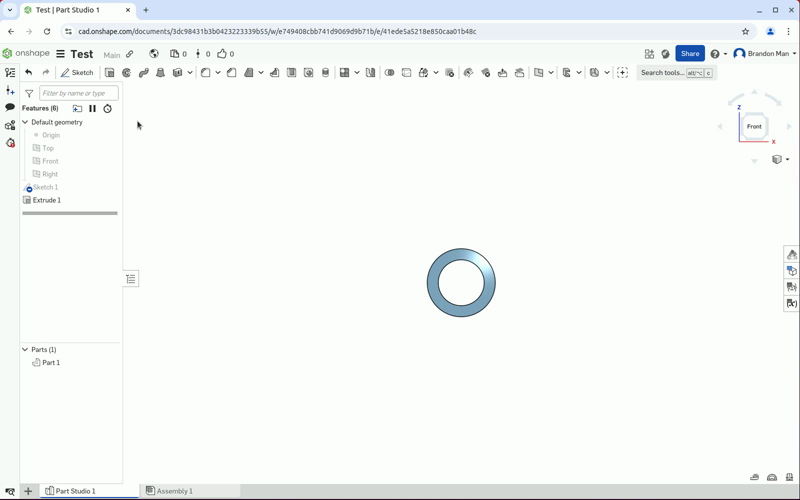
mouse_move(73, 189)
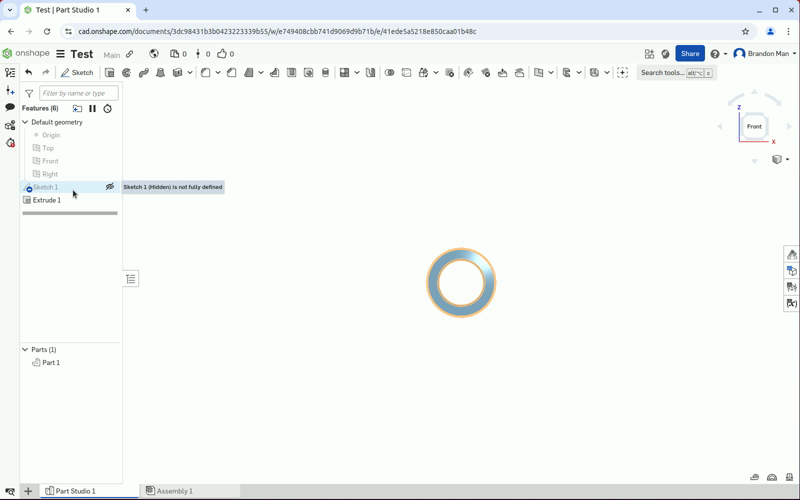
click(73, 189)
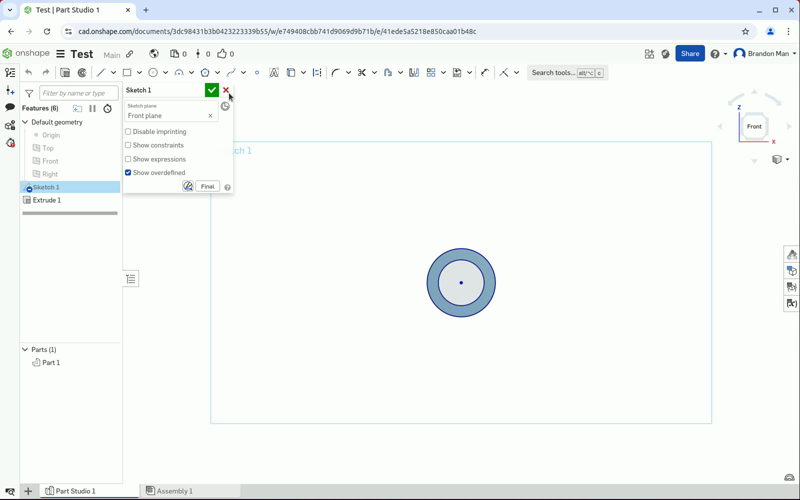
mouse_move(229, 92)
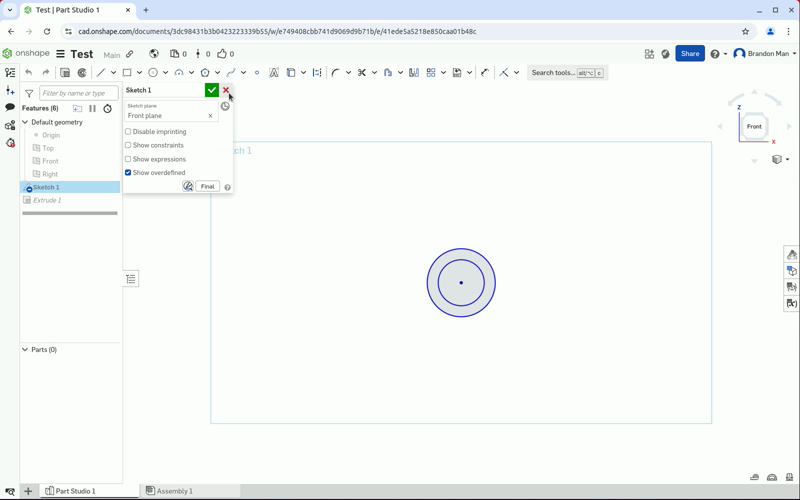
click(229, 92)
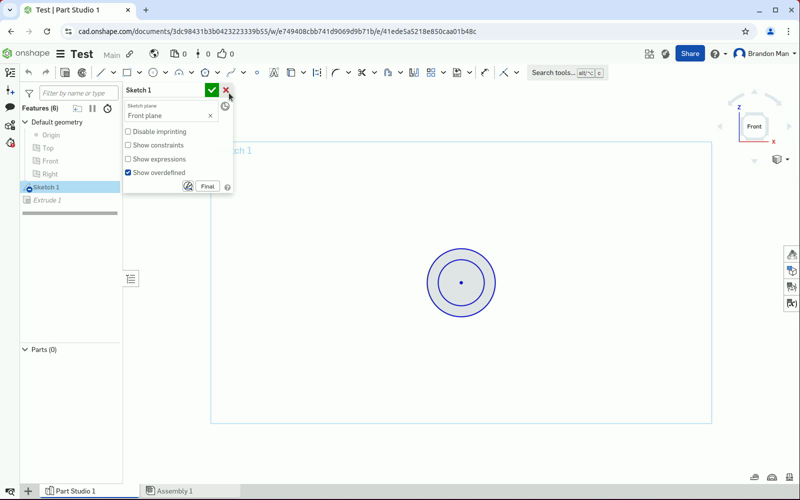
key(shift+s)
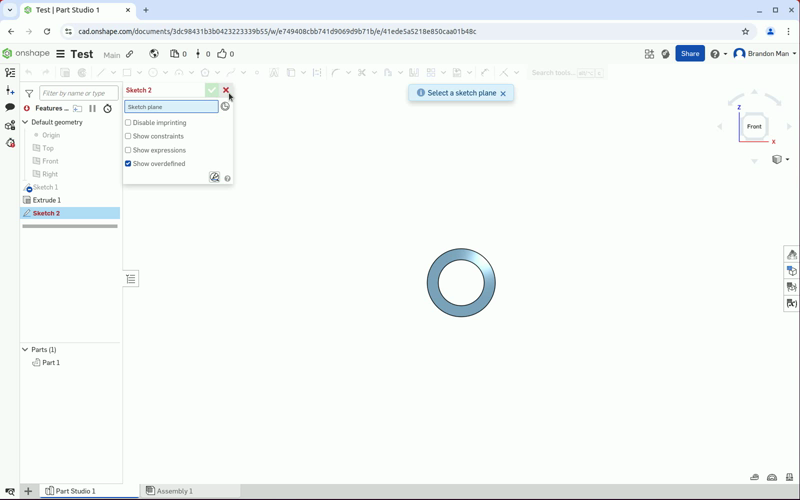
mouse_move(73, 163)
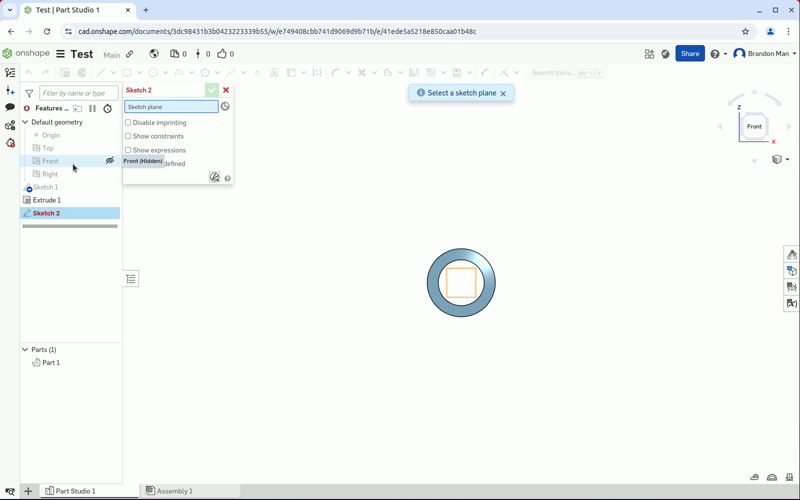
click(73, 163)
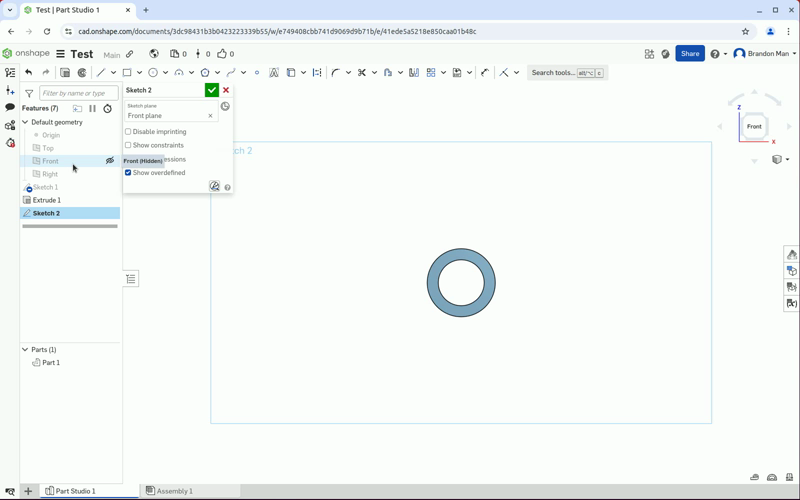
mouse_move(73, 352)
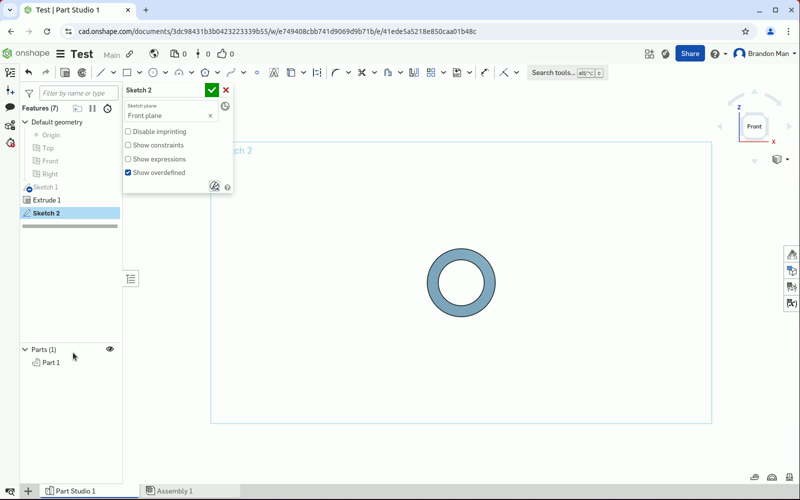
key(y)
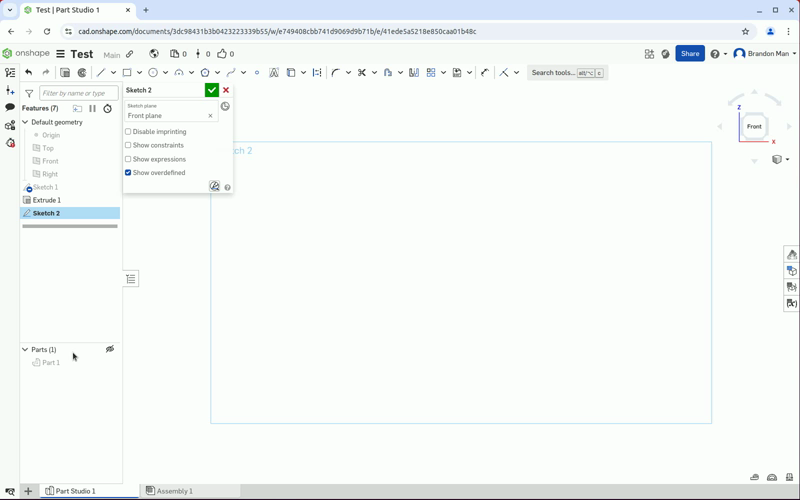
key(c)
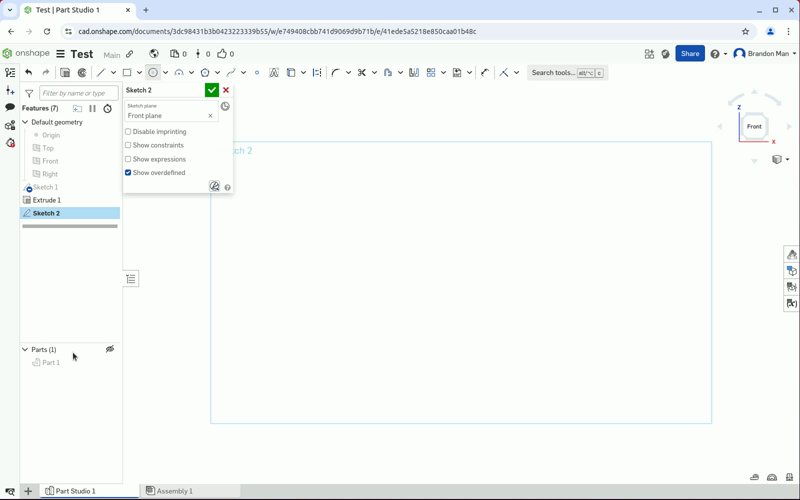
key_down(shift)
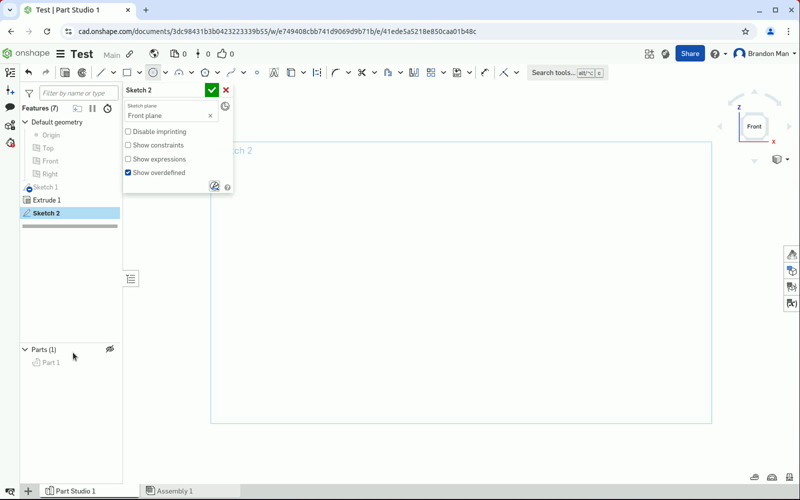
mouse_move(461, 282)
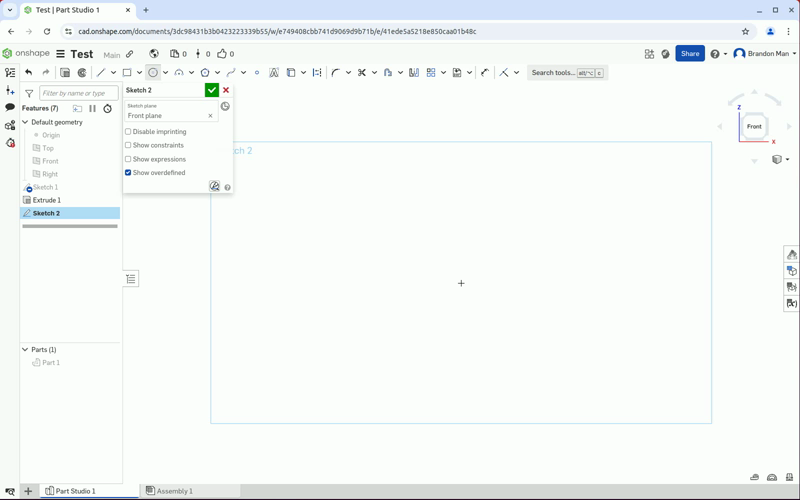
click(461, 282)
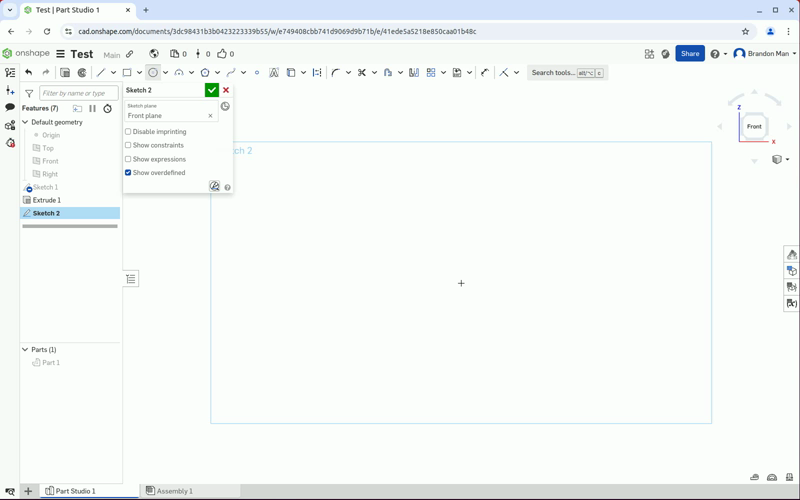
key_up(shift)
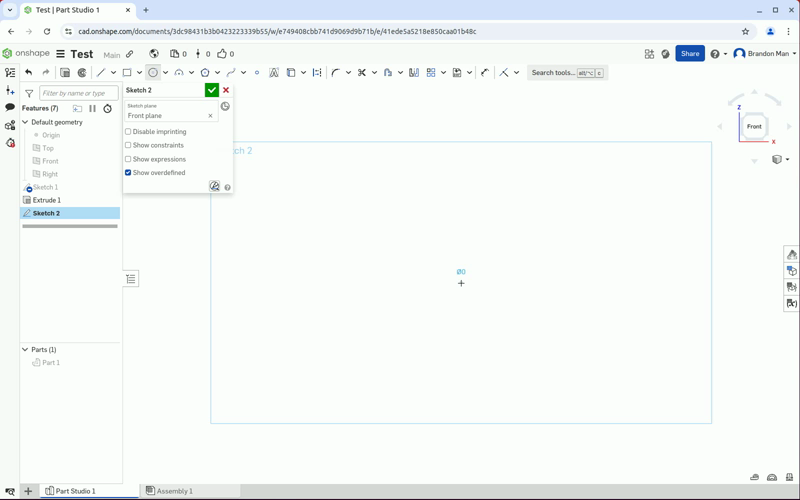
mouse_move(495, 282)
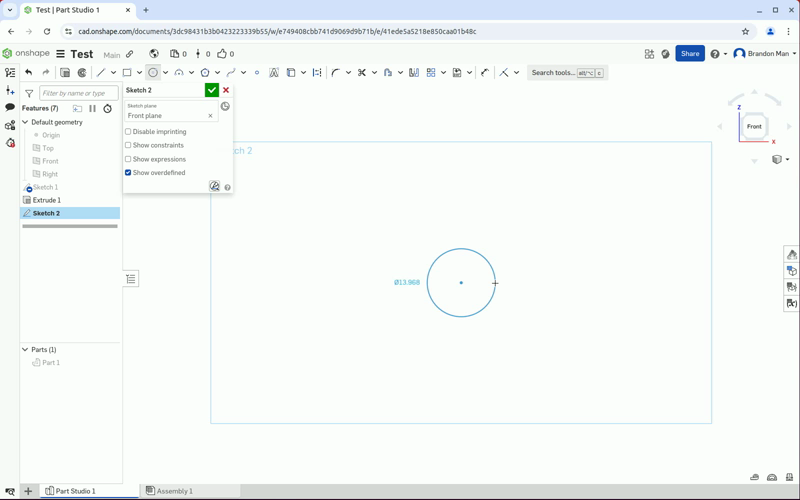
click(495, 282)
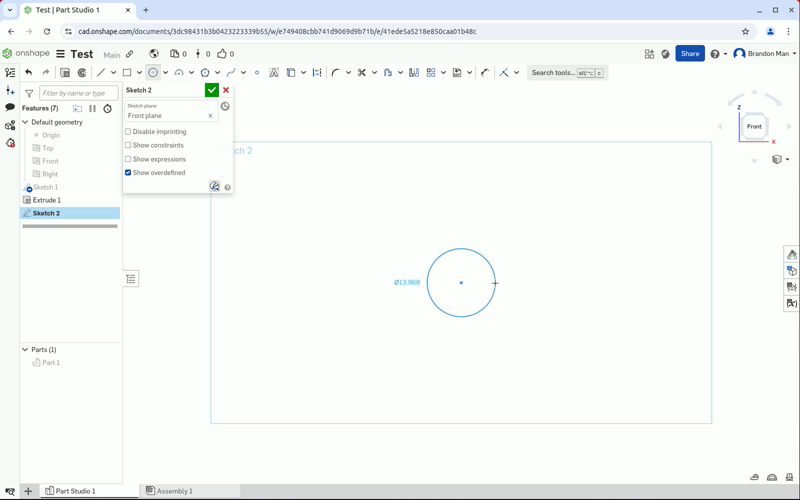
key(esc)
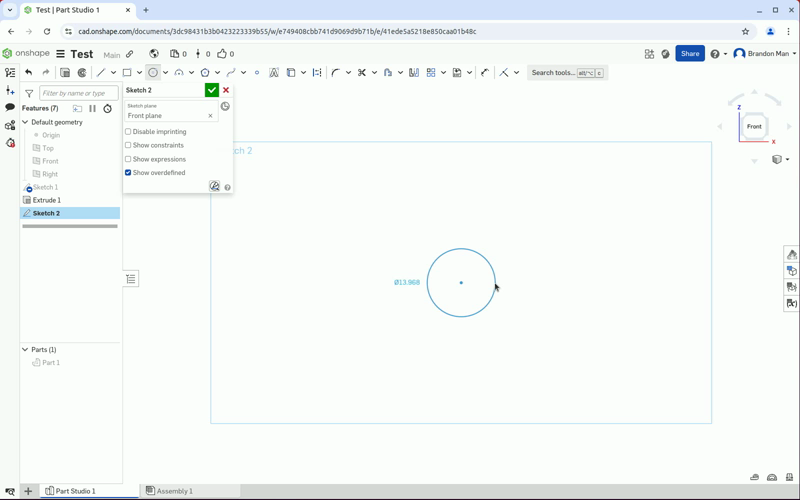
key(c)
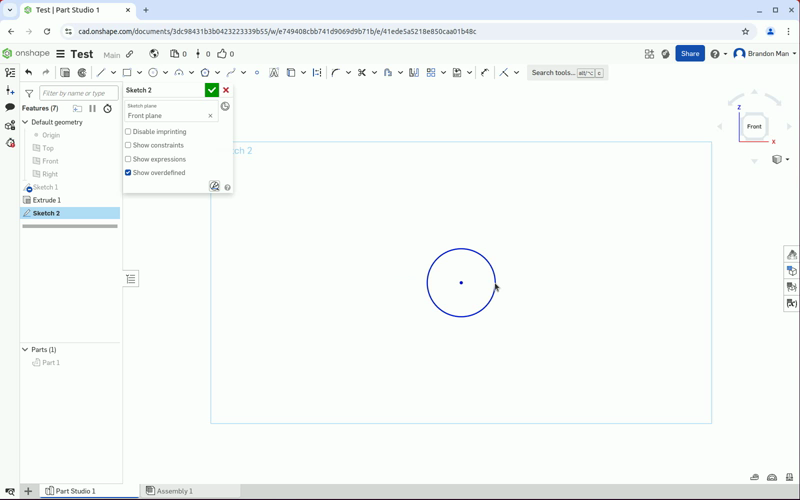
key_down(shift)
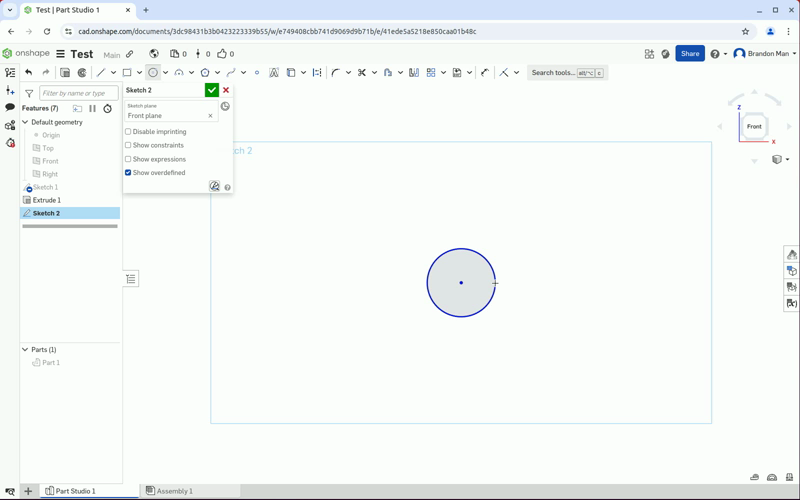
mouse_move(461, 282)
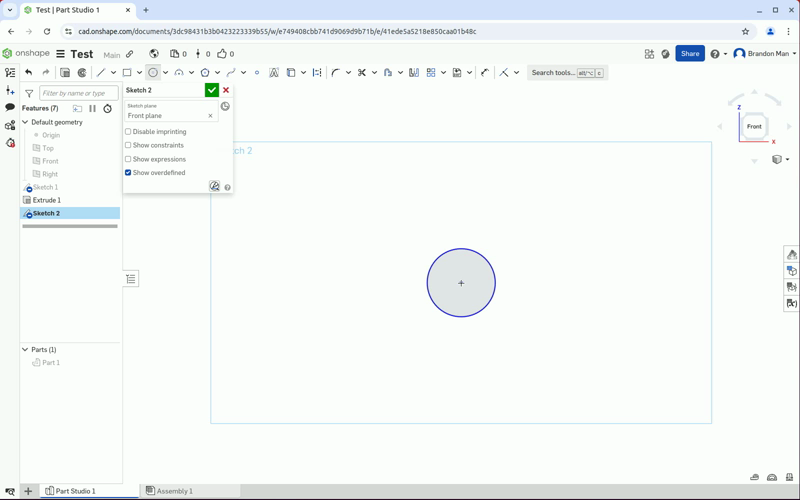
click(461, 282)
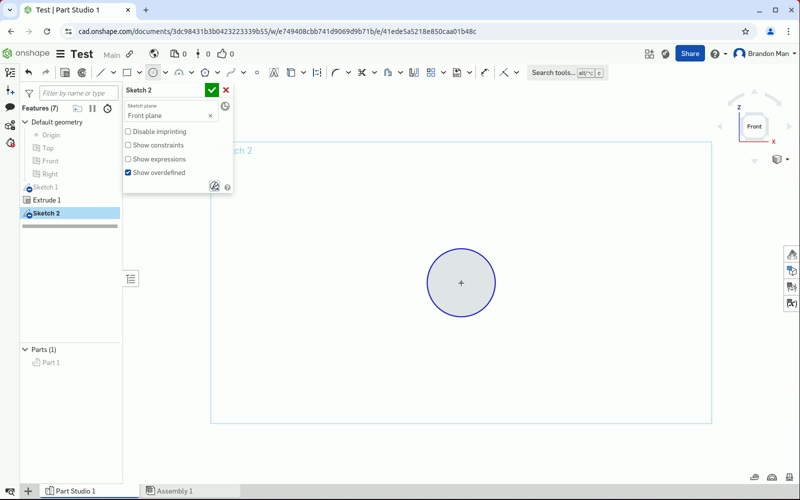
key_up(shift)
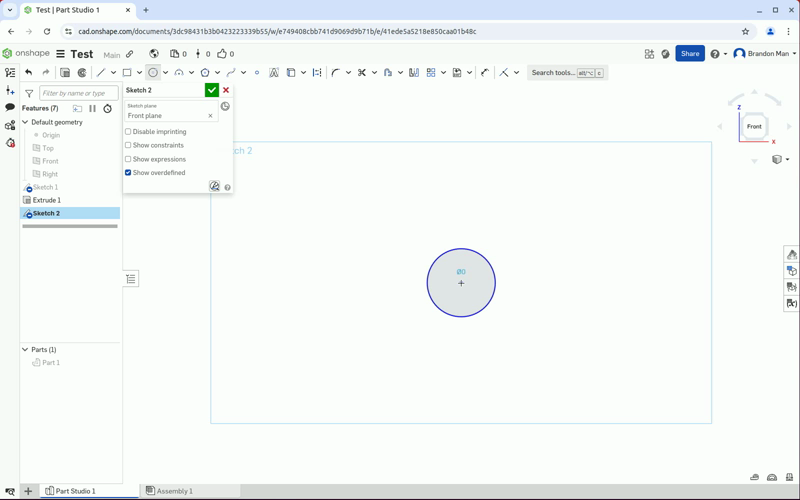
mouse_move(484, 282)
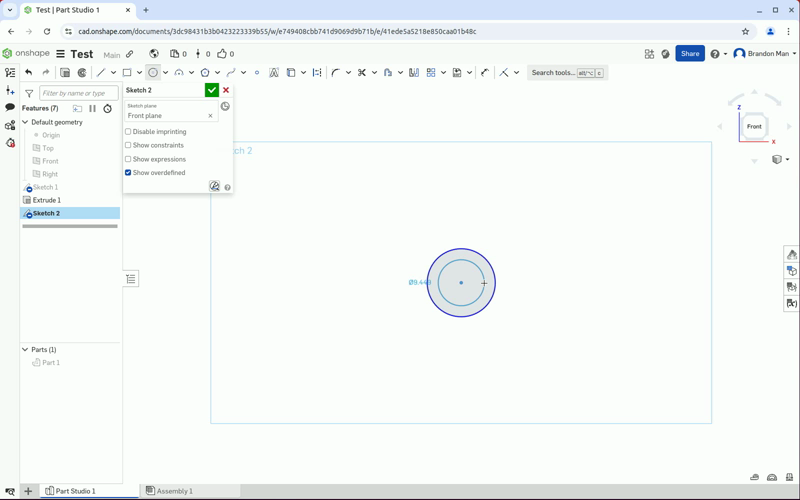
click(484, 282)
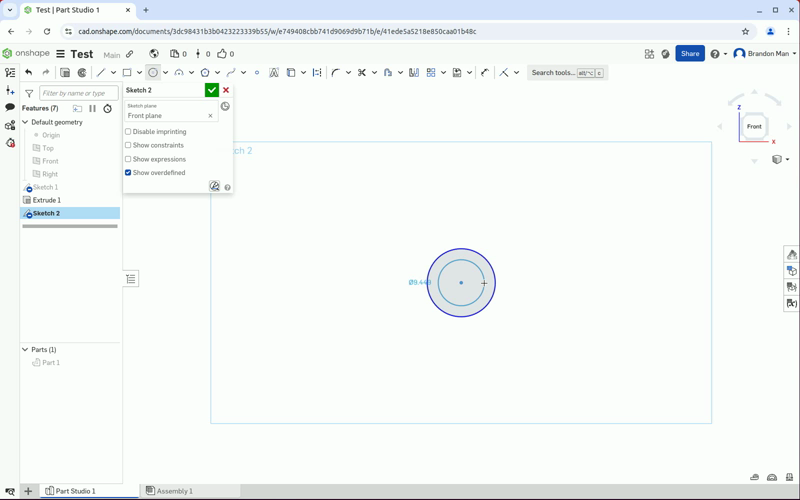
key(esc)
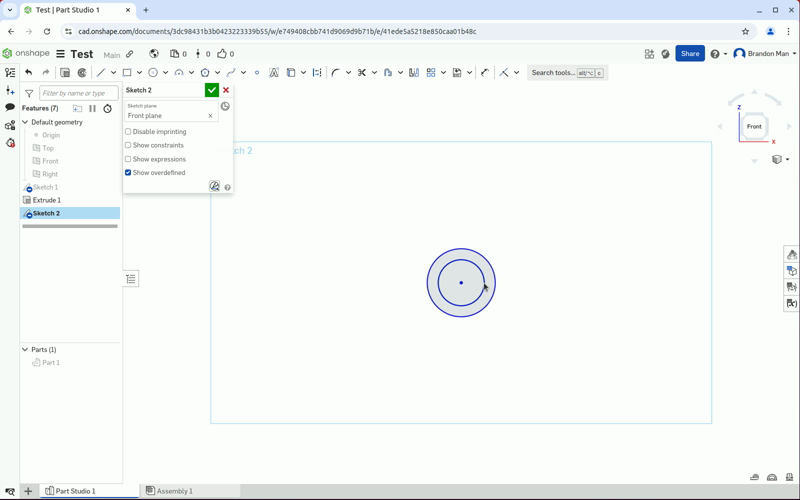
mouse_move(453, 254)
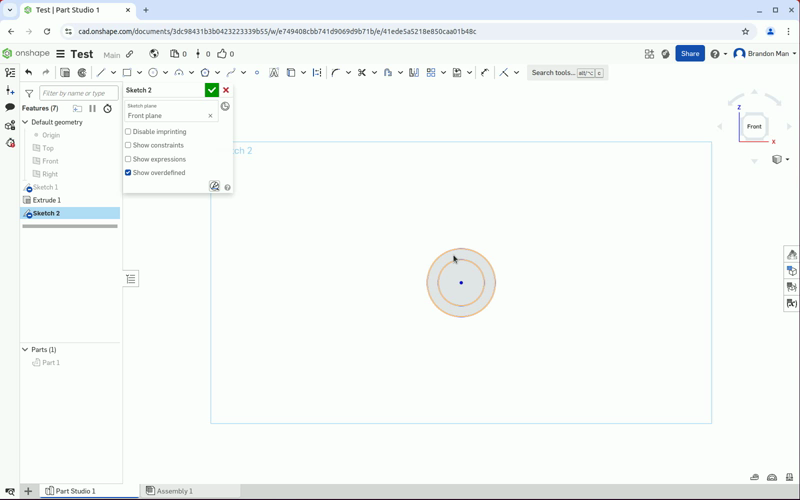
click(453, 254)
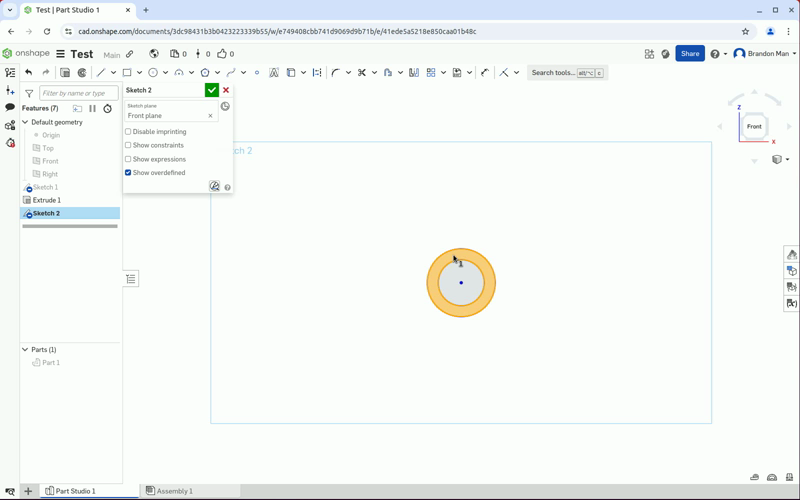
mouse_move(73, 352)
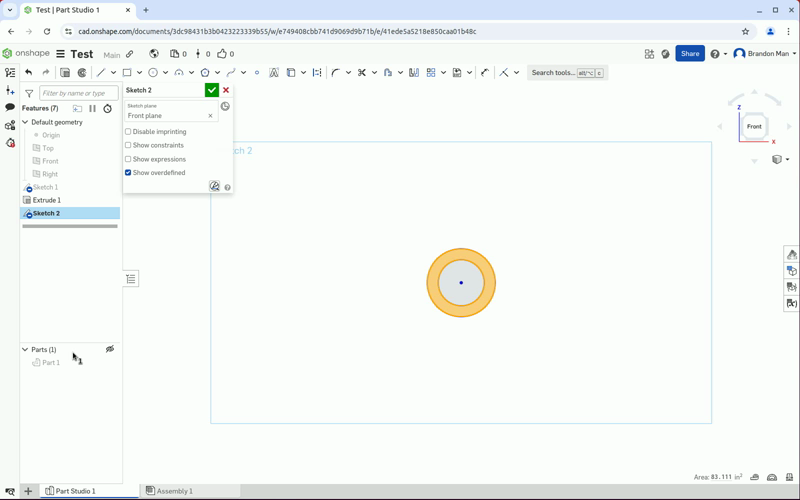
key(shift+y)
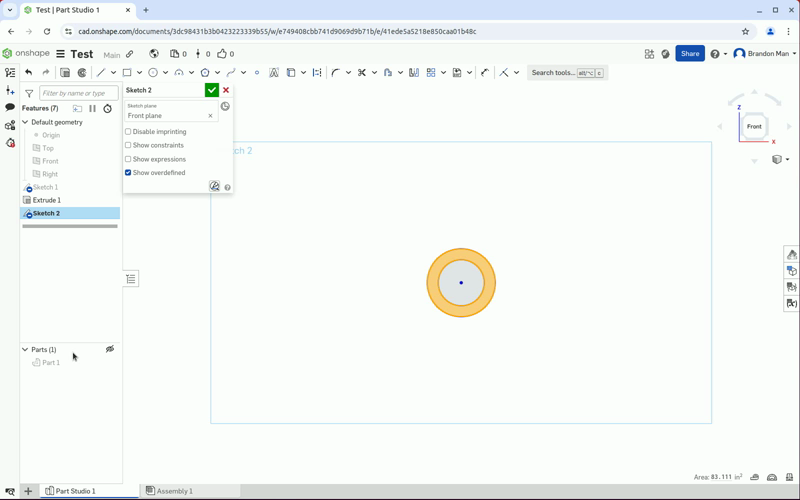
key(shift+e)
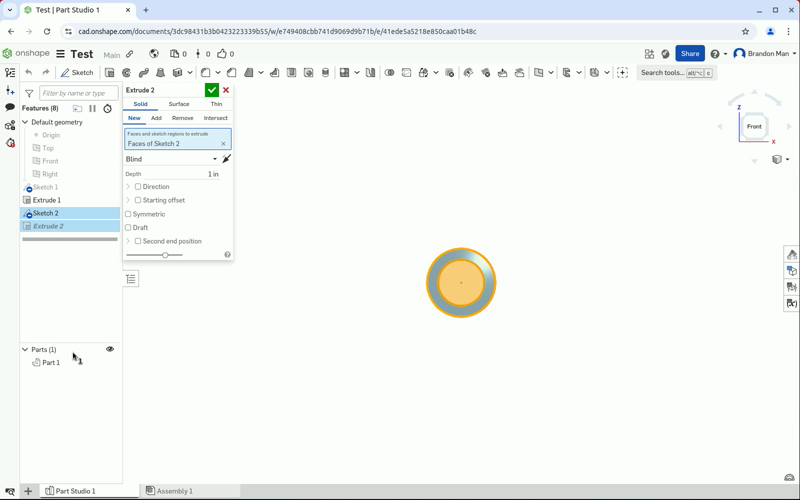
mouse_move(143, 106)
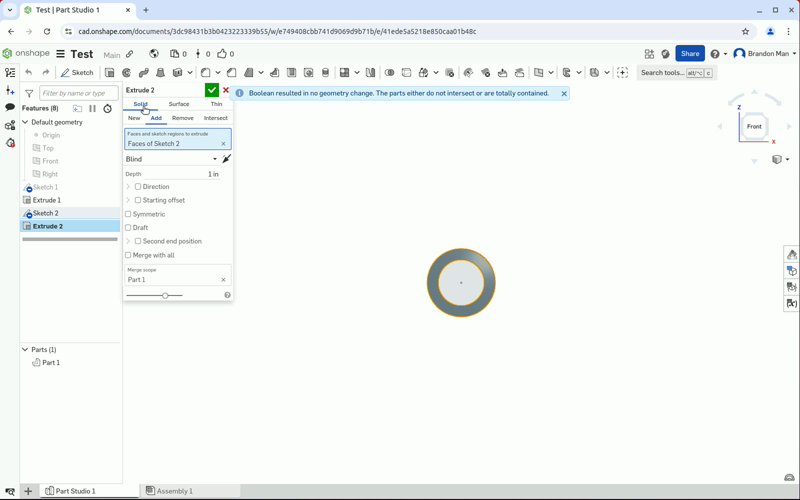
click(143, 106)
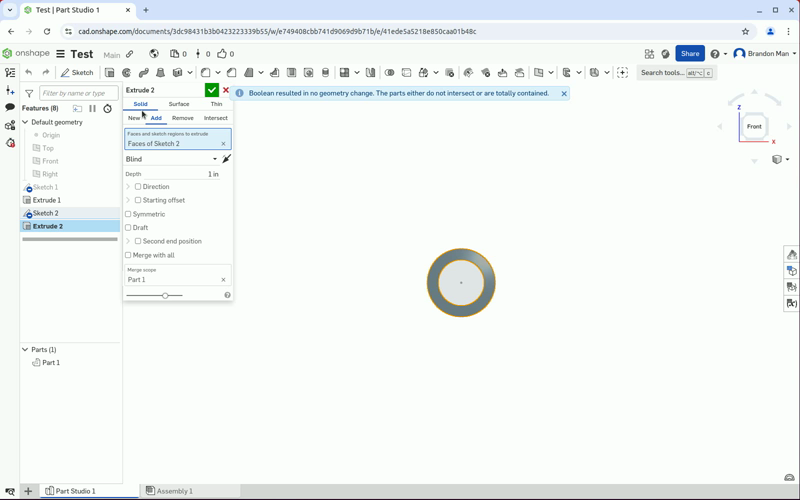
mouse_move(137, 120)
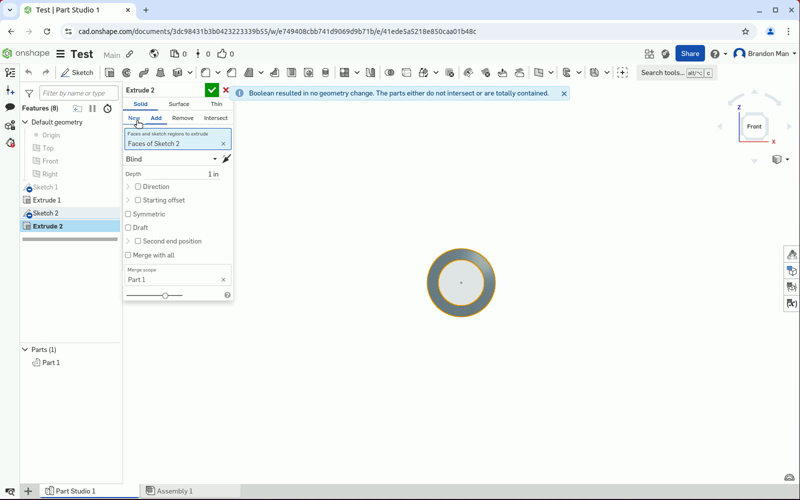
click(137, 120)
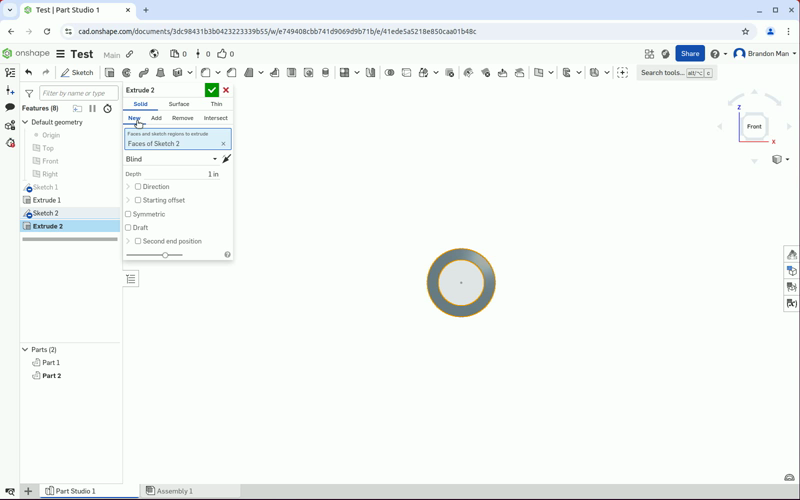
key(tab, 4)
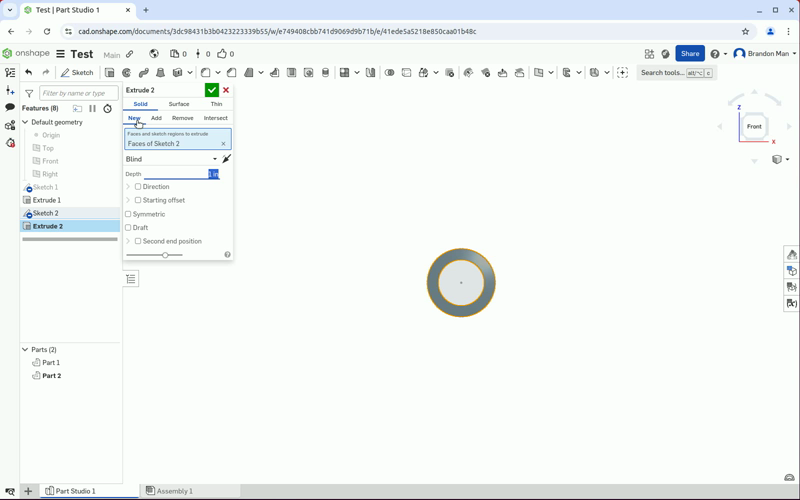
text(46.216)
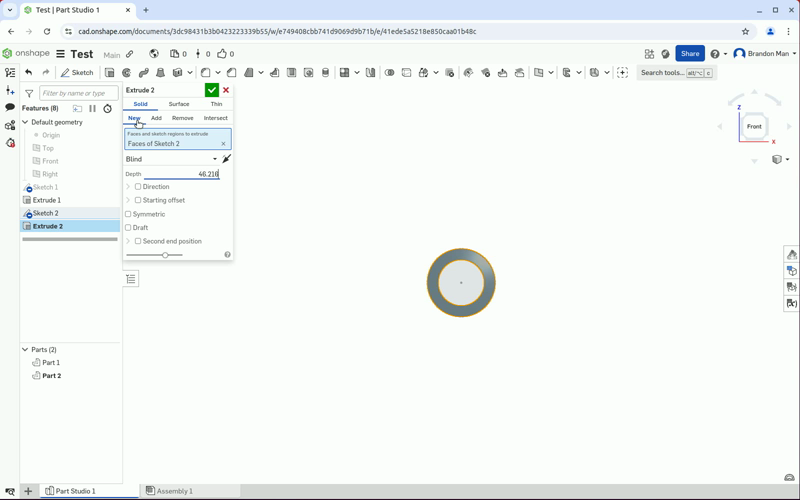
key(tab, 3)
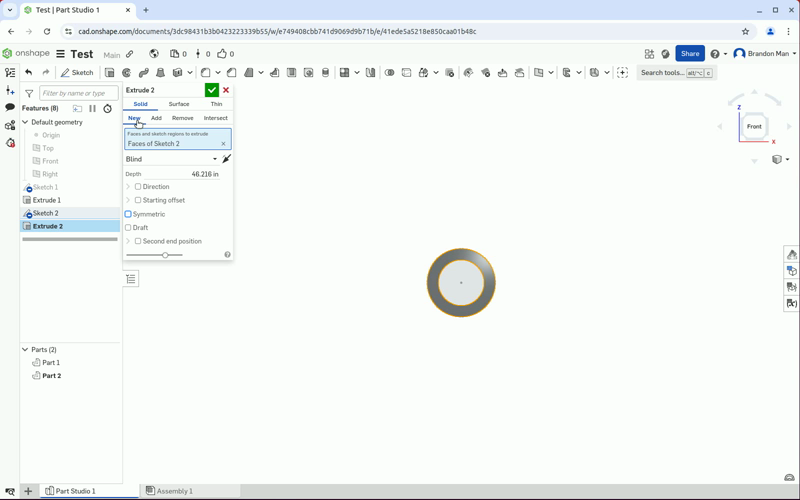
key(space)
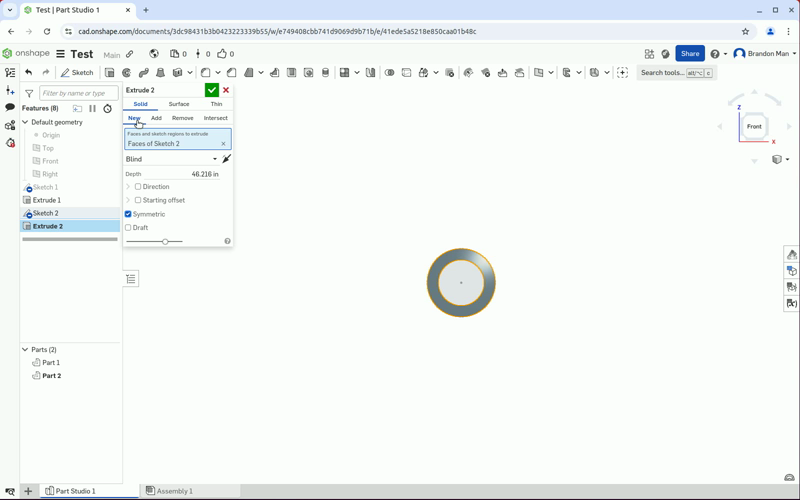
key(enter)
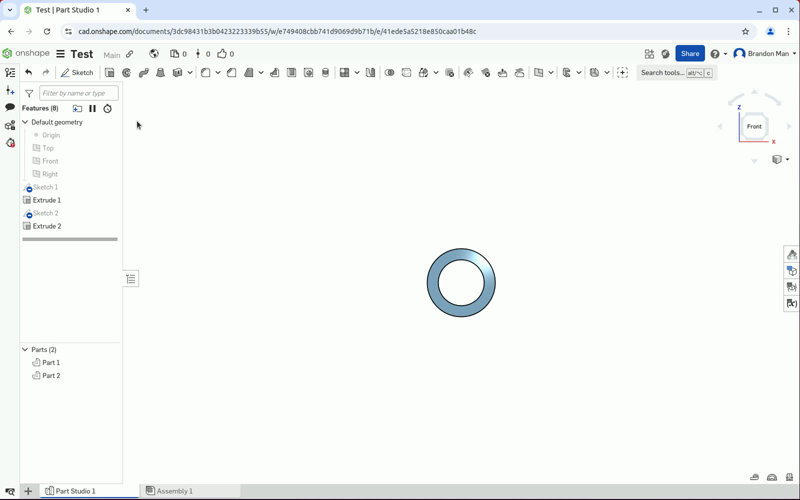
key(shift+h)
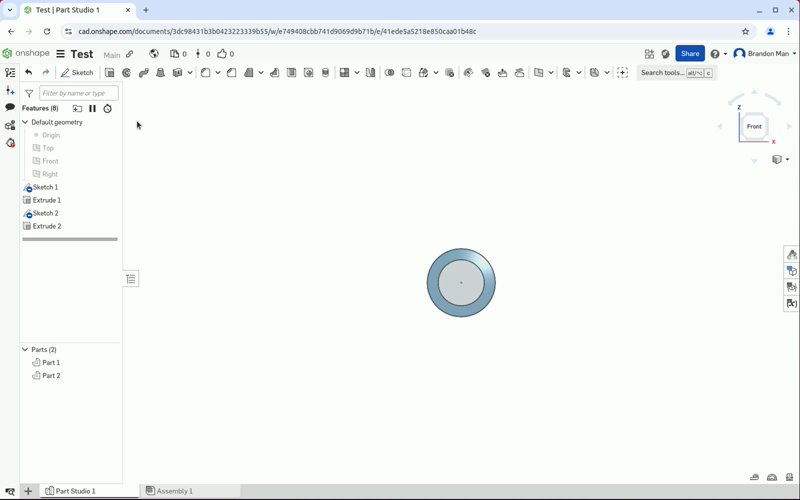
key(shift+h)
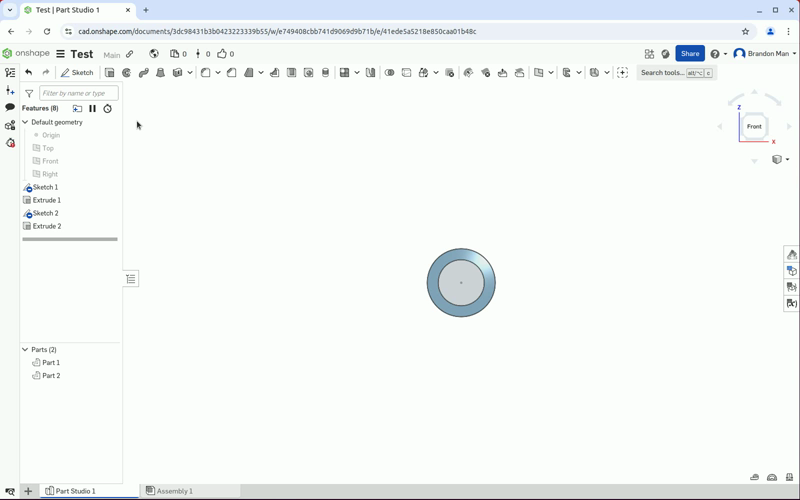
key(shift+7)
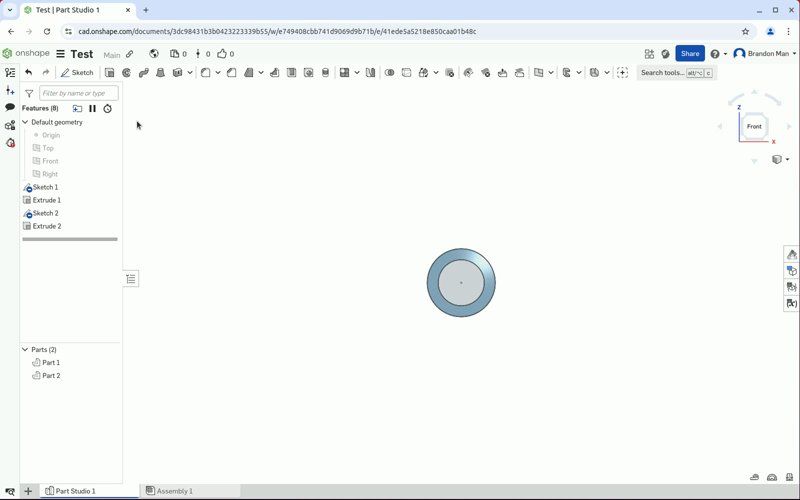
key(left, 2)
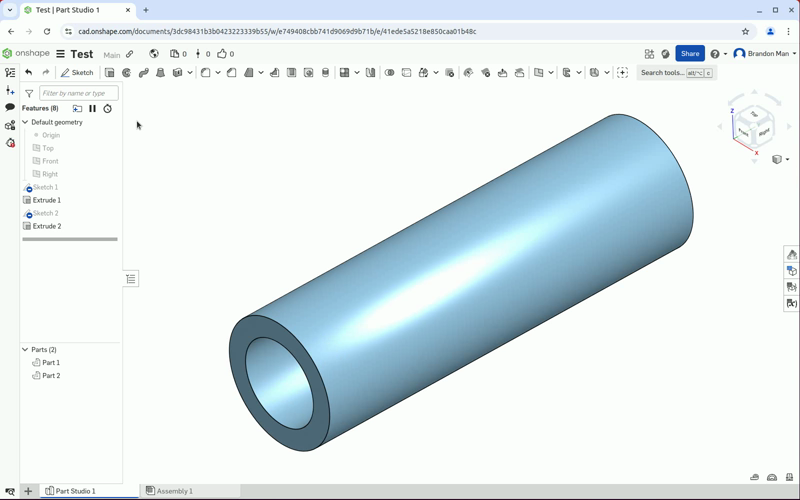
key(down, 2)
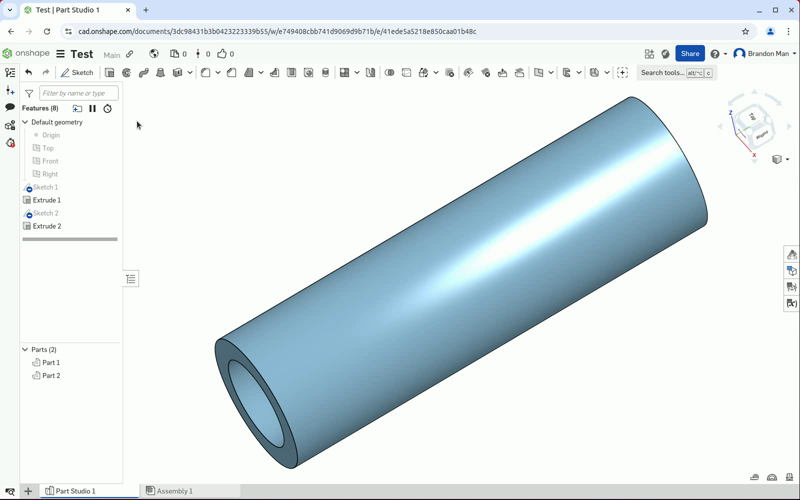
key(up, 2)
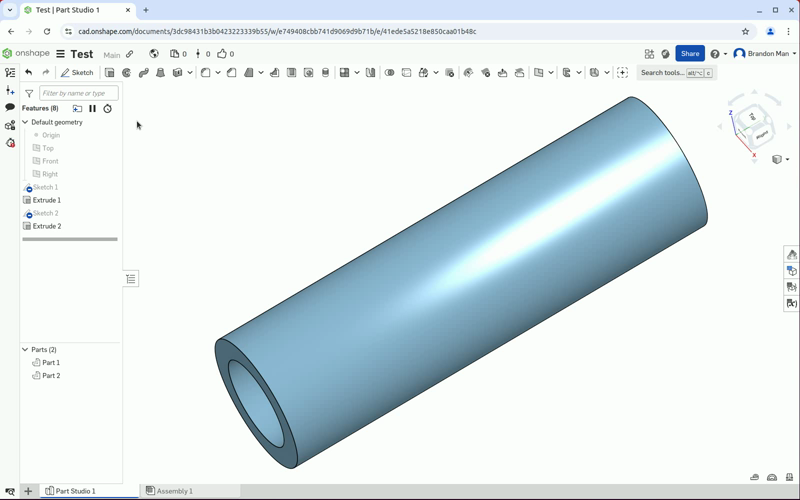
key(right, 2)
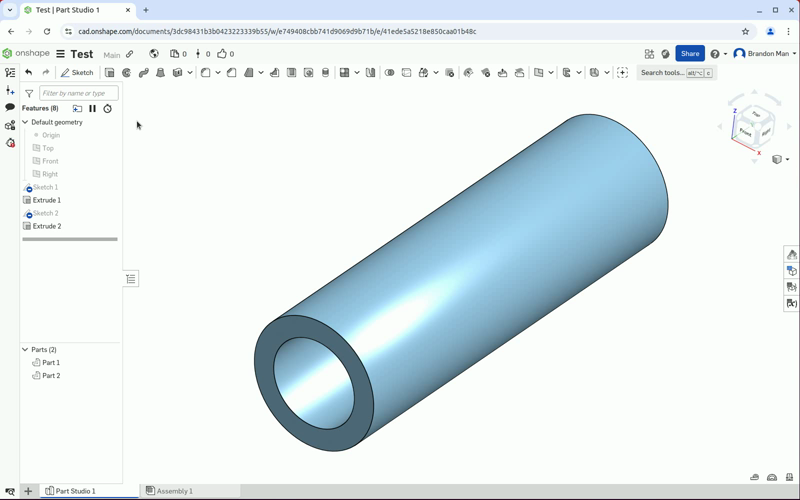
mouse_move(73, 189)
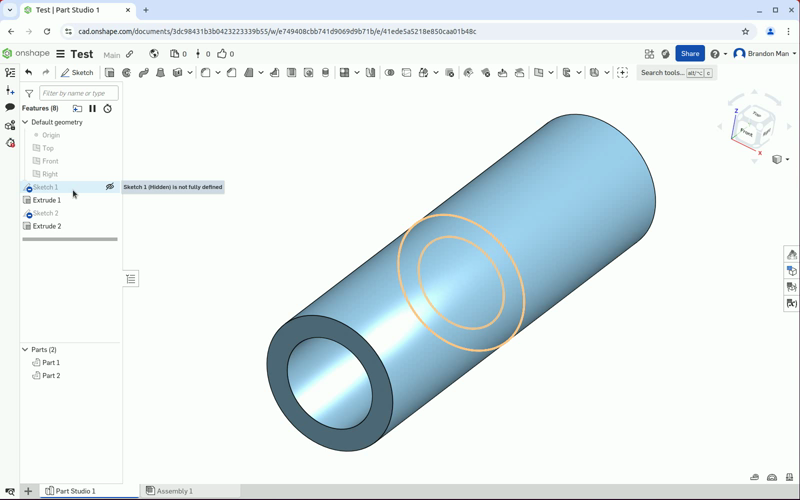
click(73, 189)